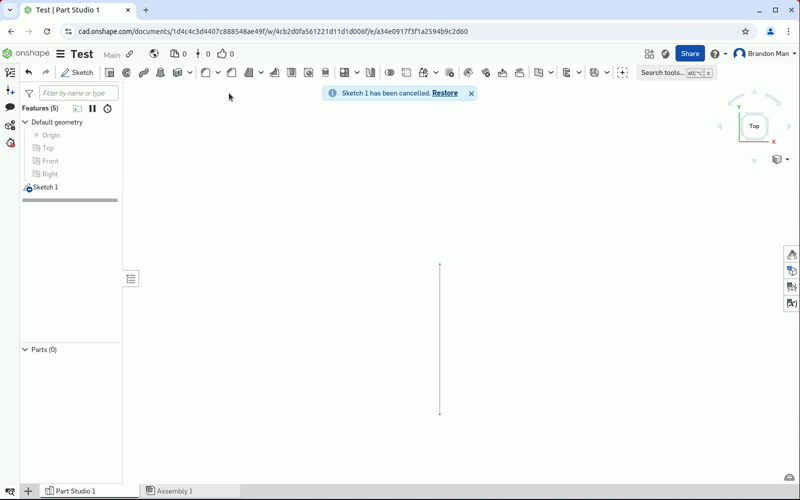
key(shift+h)
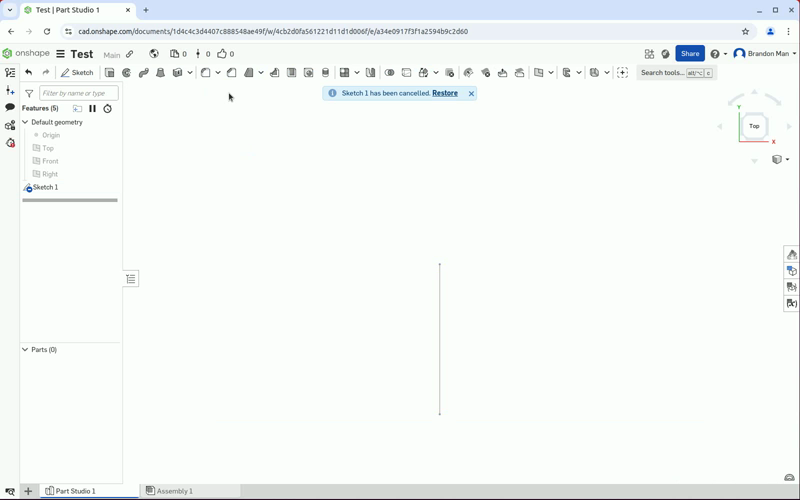
key(shift+s)
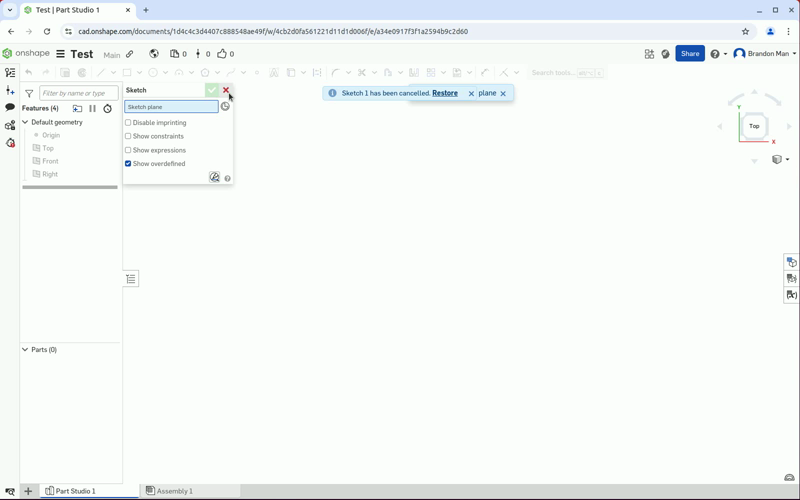
mouse_move(73, 150)
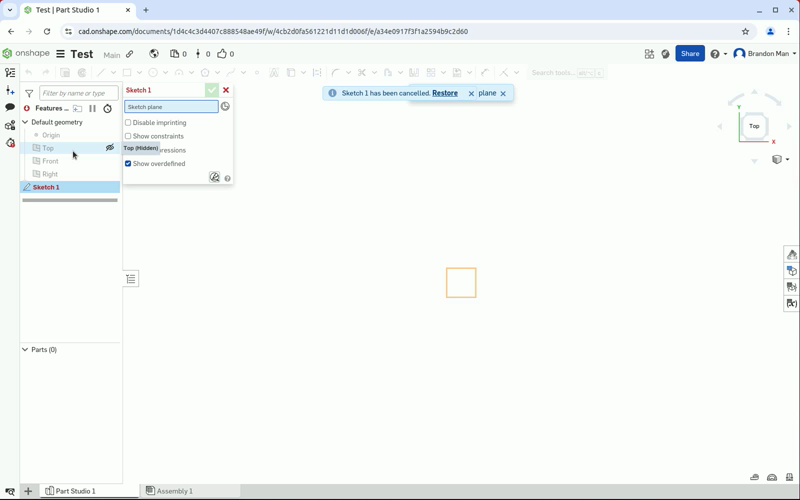
click(73, 150)
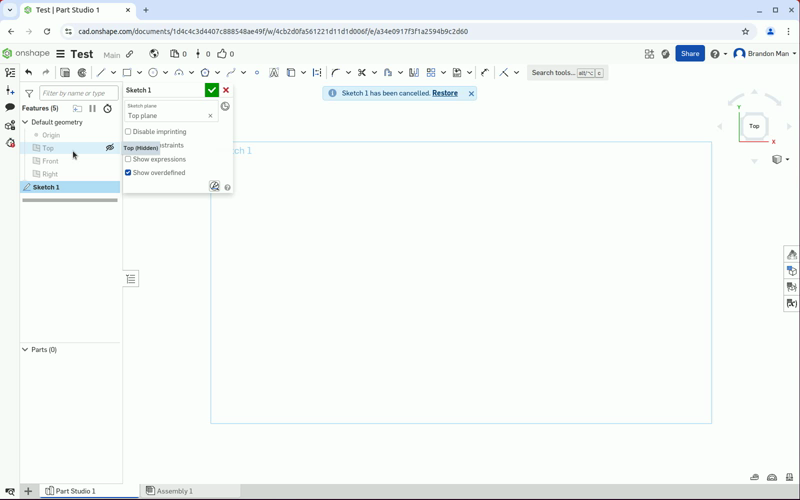
mouse_move(73, 352)
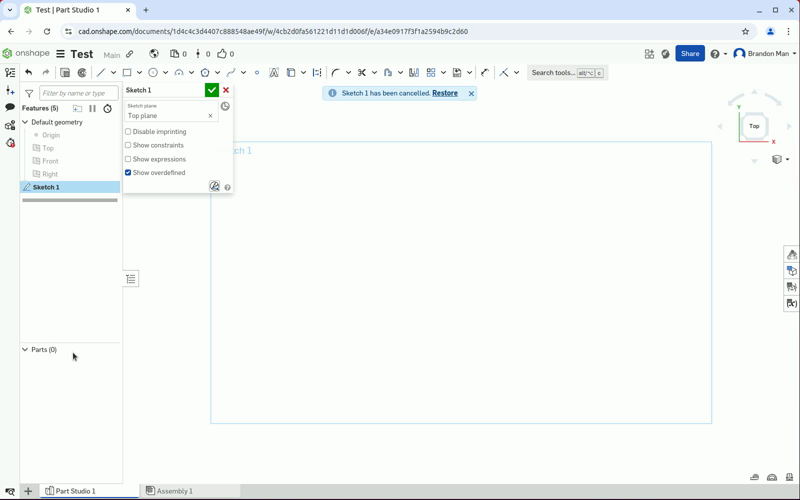
key(y)
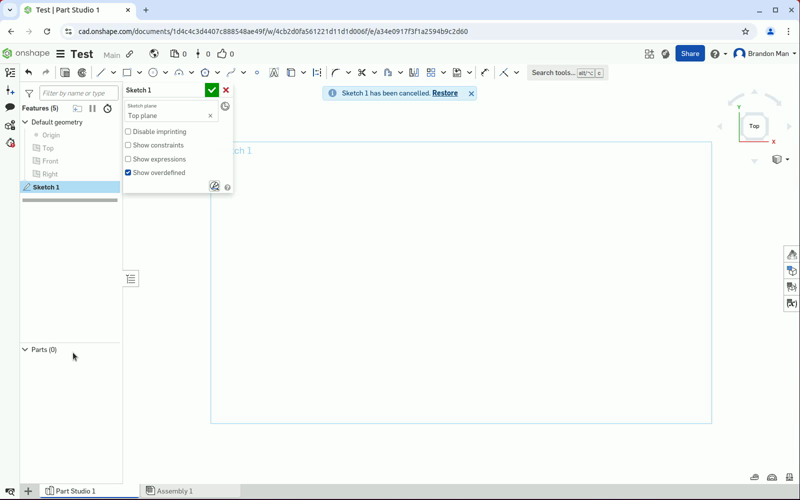
key(l)
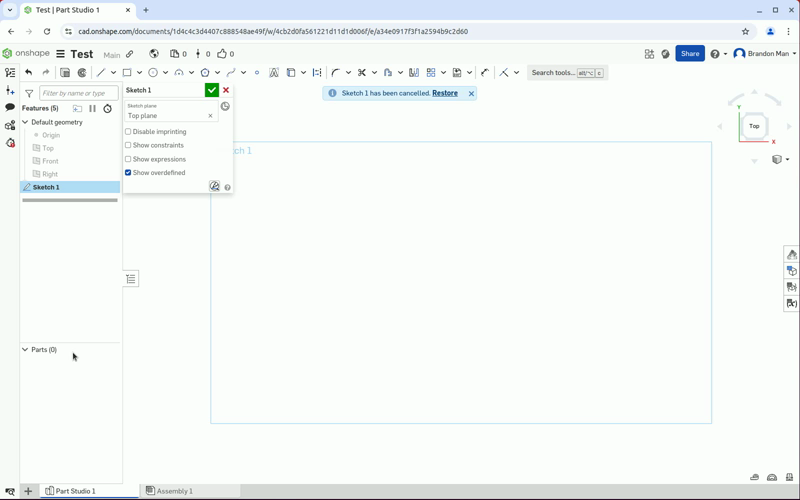
key_down(shift)
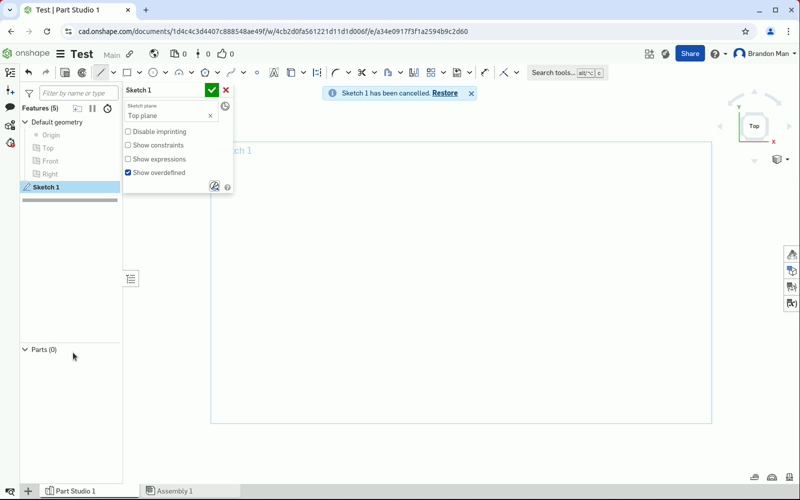
mouse_move(348, 271)
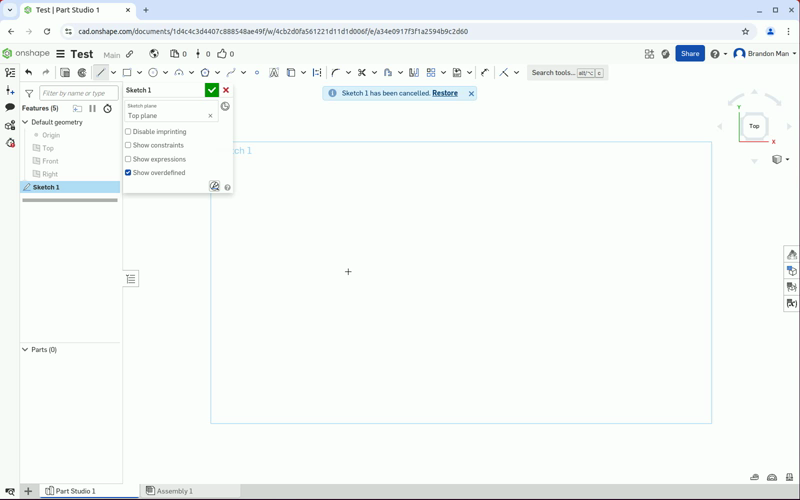
click(348, 271)
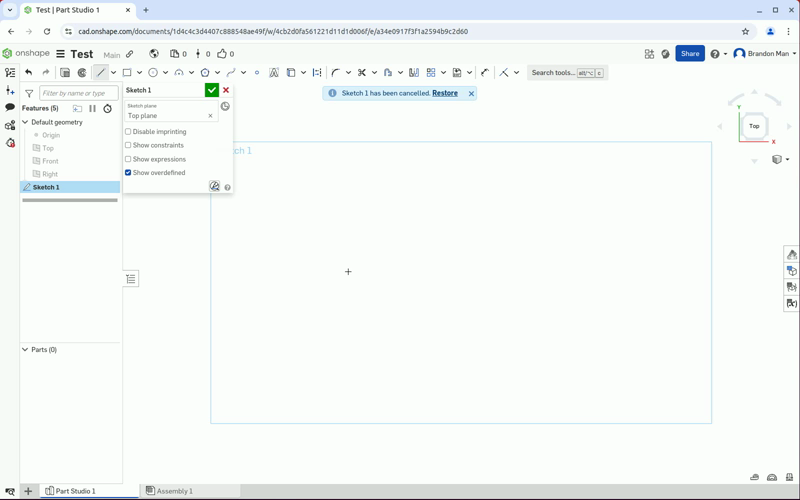
key_up(shift)
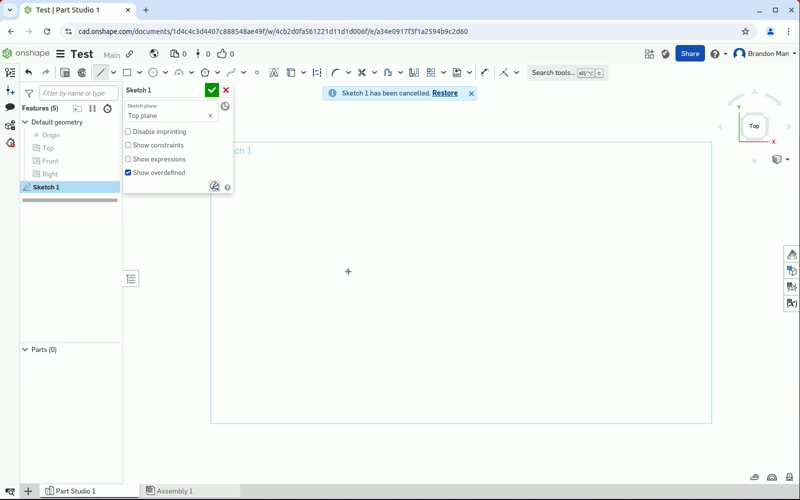
key_down(shift)
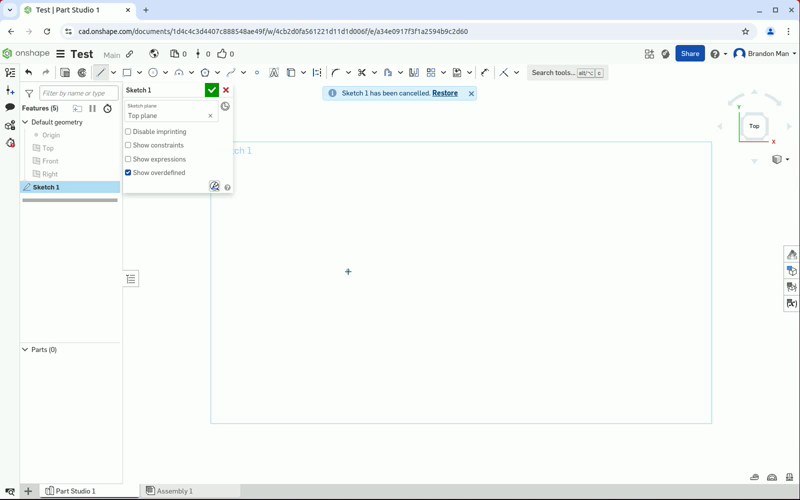
mouse_move(434, 271)
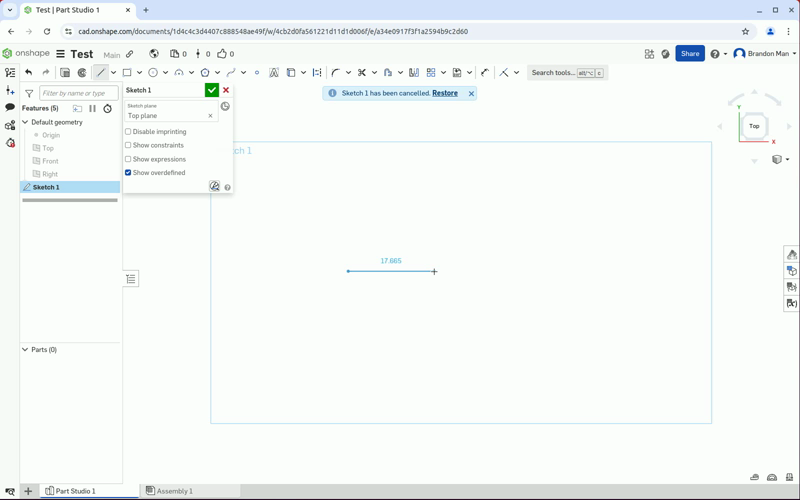
click(434, 271)
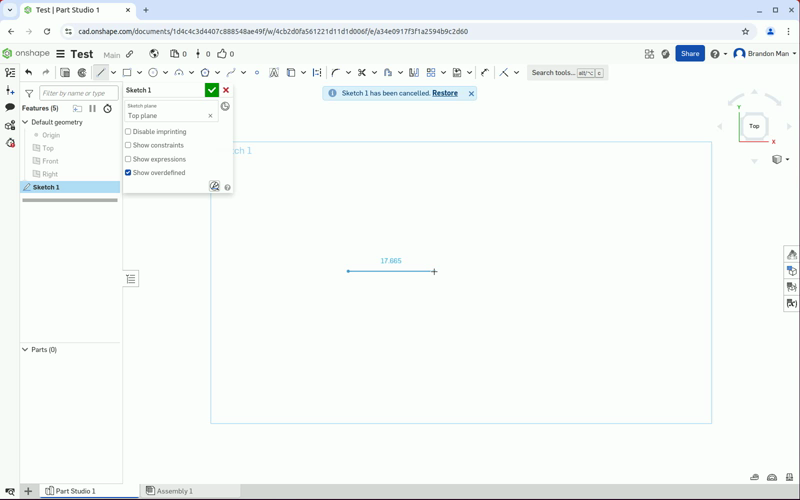
key_up(shift)
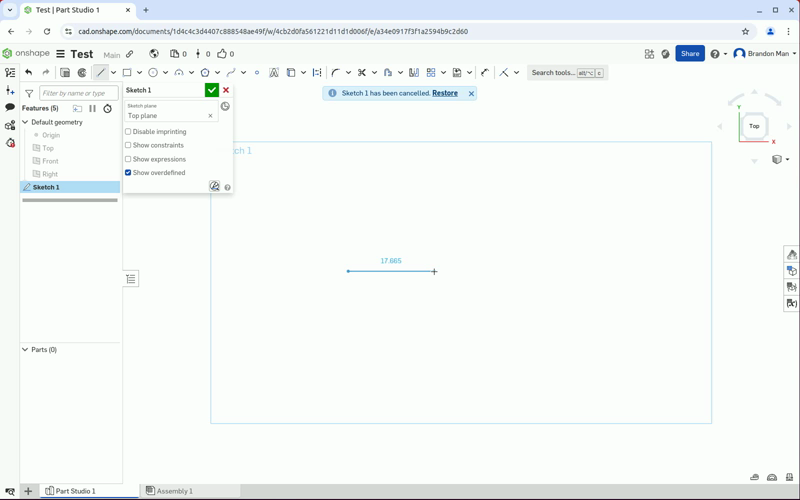
key_down(shift)
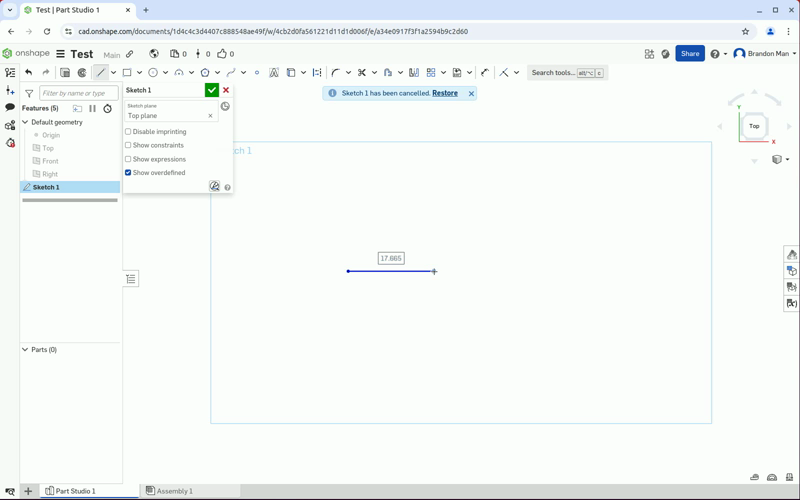
mouse_move(434, 184)
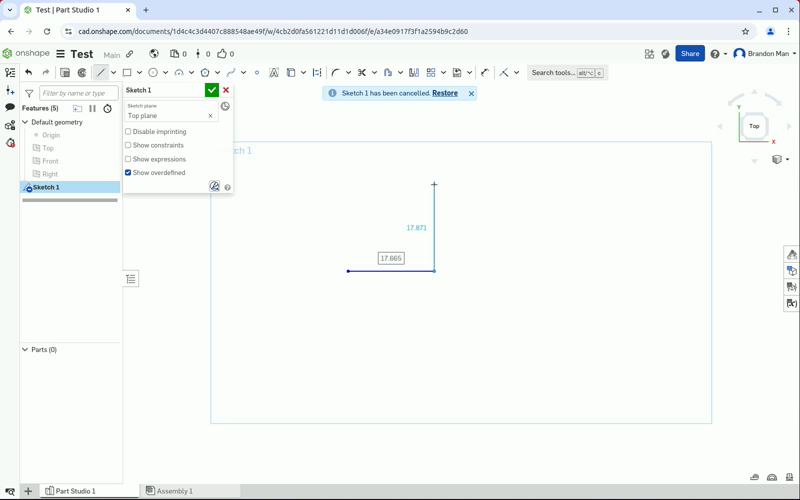
click(434, 184)
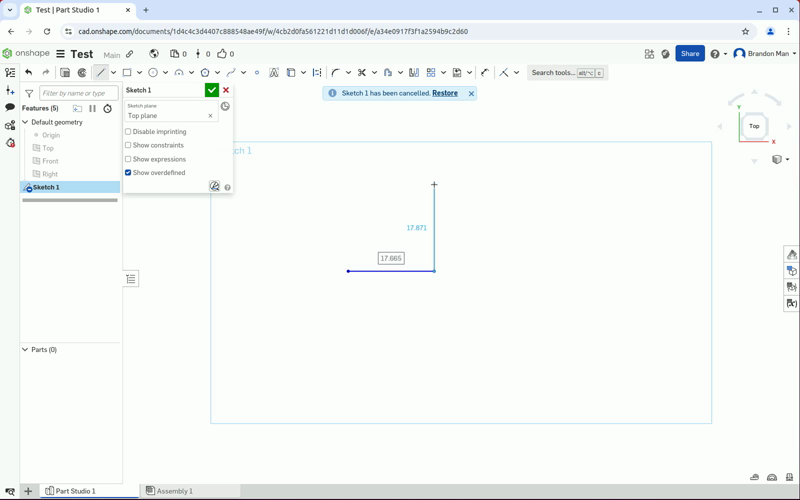
key_up(shift)
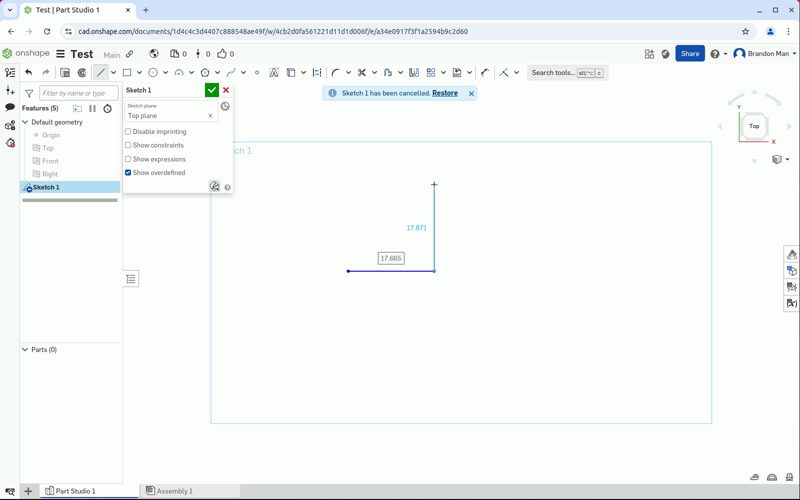
key_down(shift)
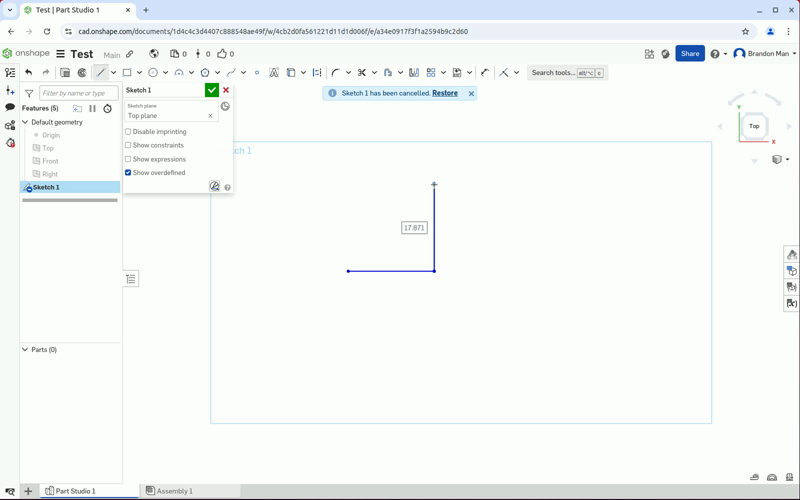
mouse_move(348, 184)
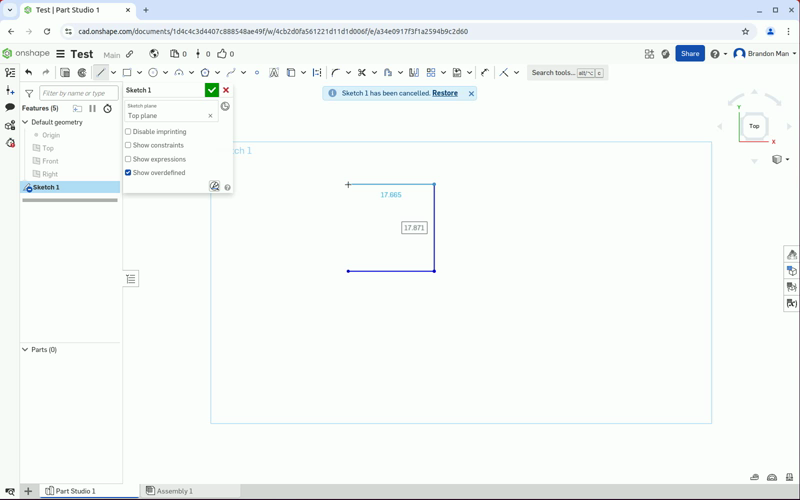
click(348, 184)
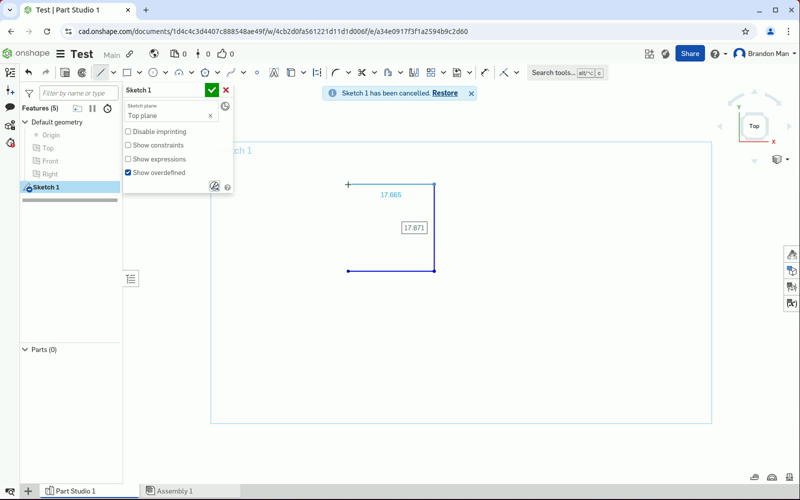
key_up(shift)
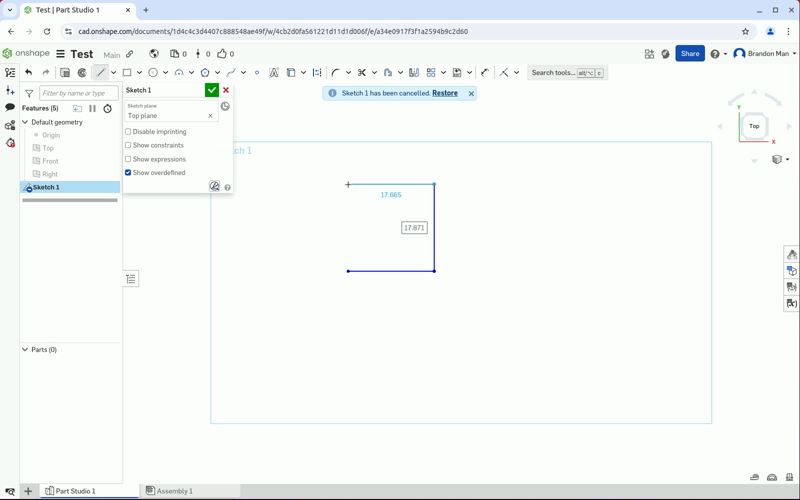
key_down(shift)
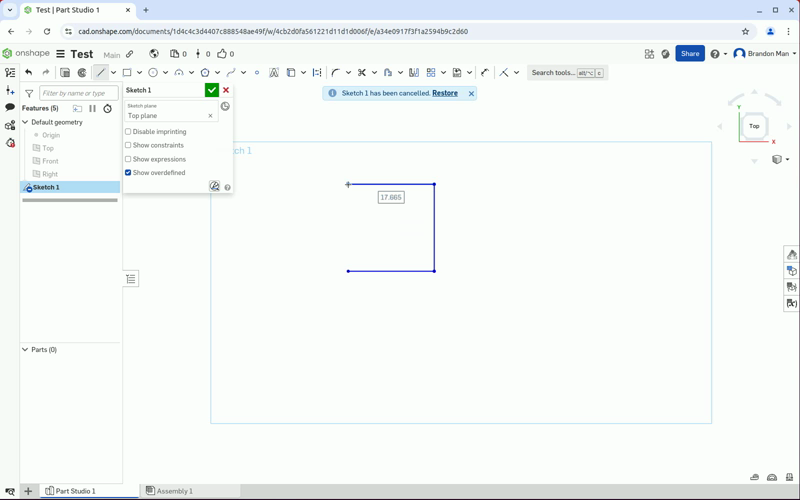
mouse_move(348, 271)
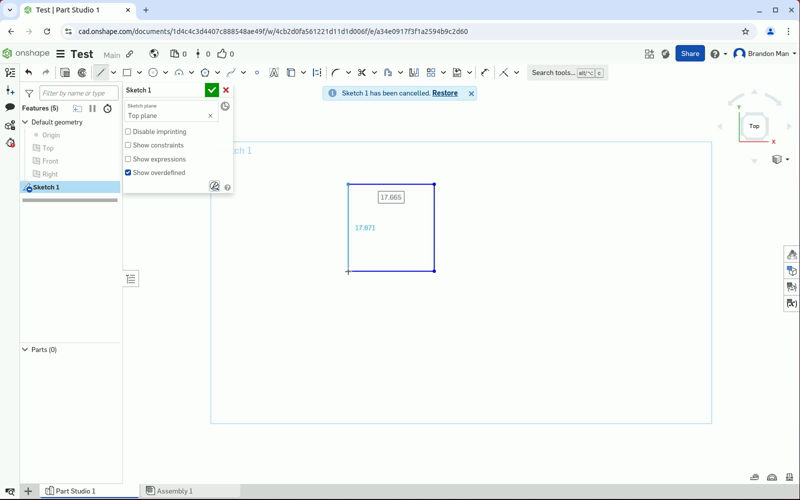
key_up(shift)
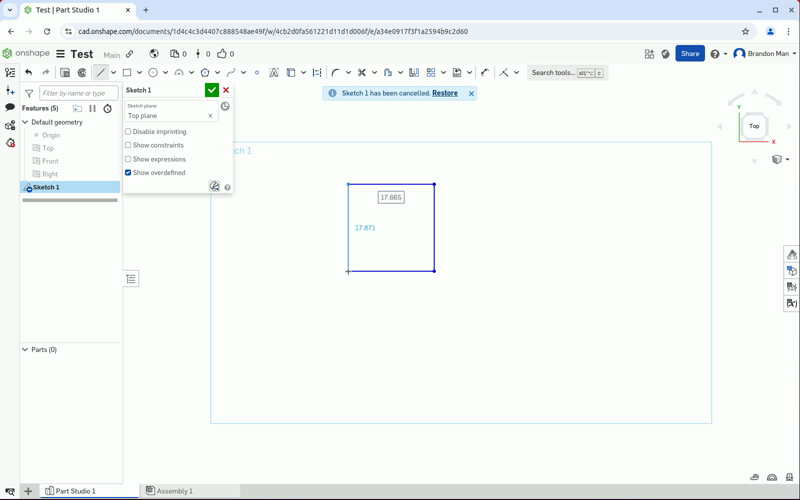
click(348, 271)
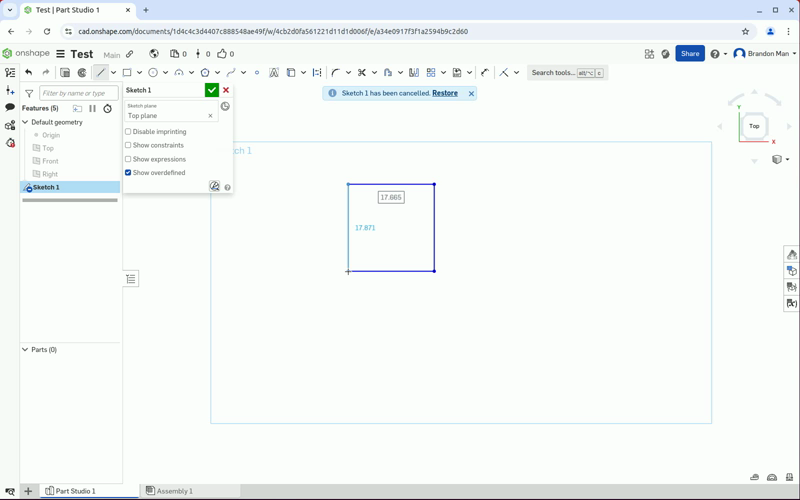
key(esc)
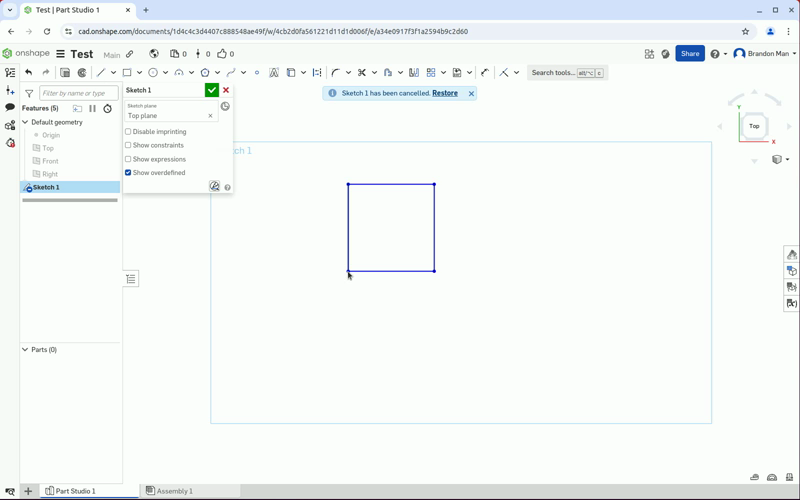
mouse_move(374, 196)
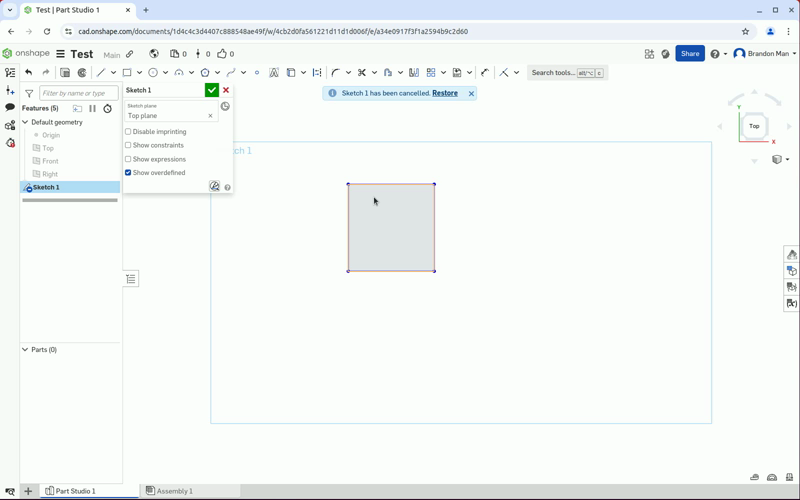
click(374, 196)
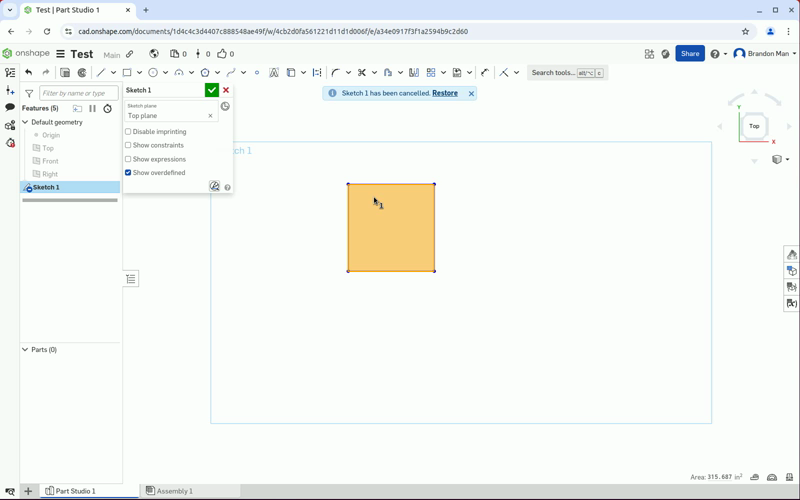
mouse_move(73, 352)
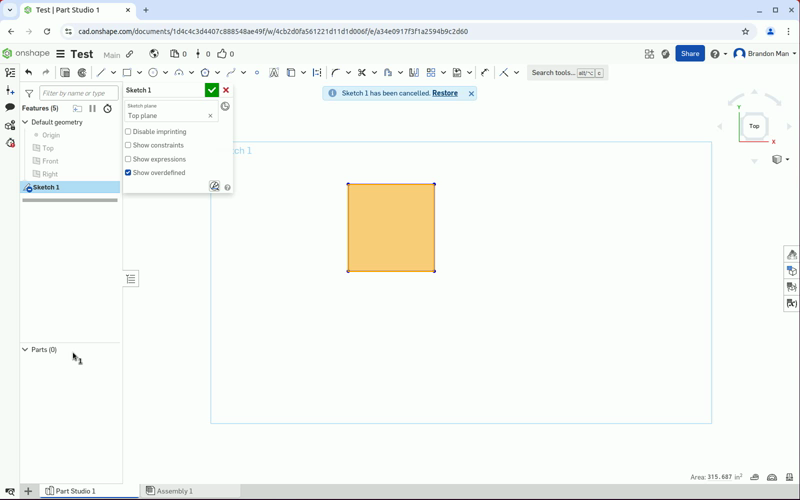
key(shift+y)
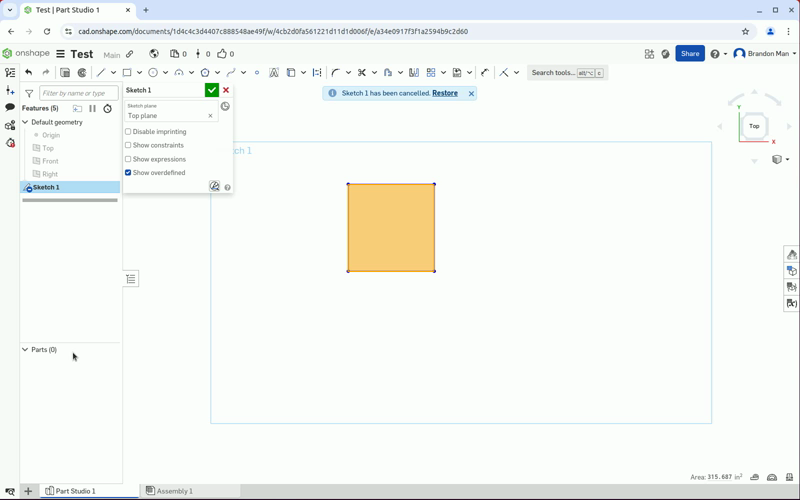
key(shift+e)
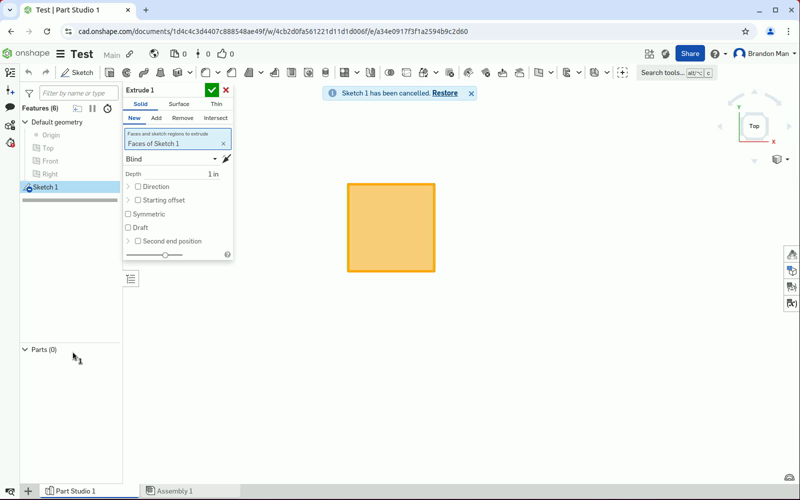
mouse_move(143, 106)
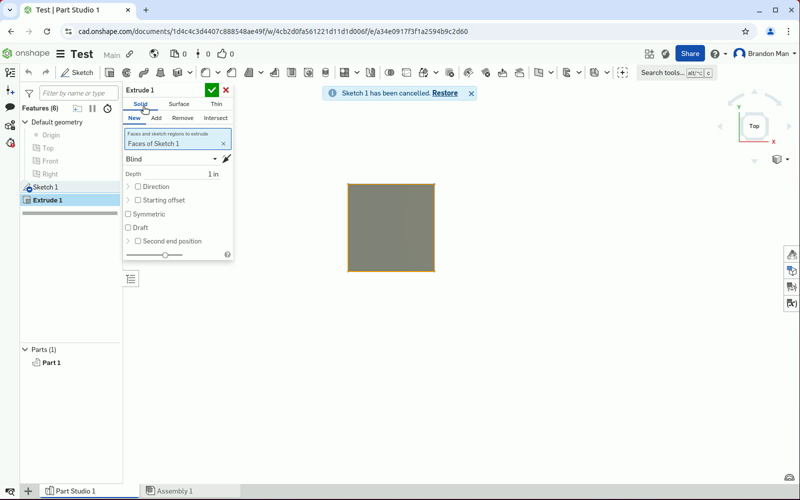
click(143, 106)
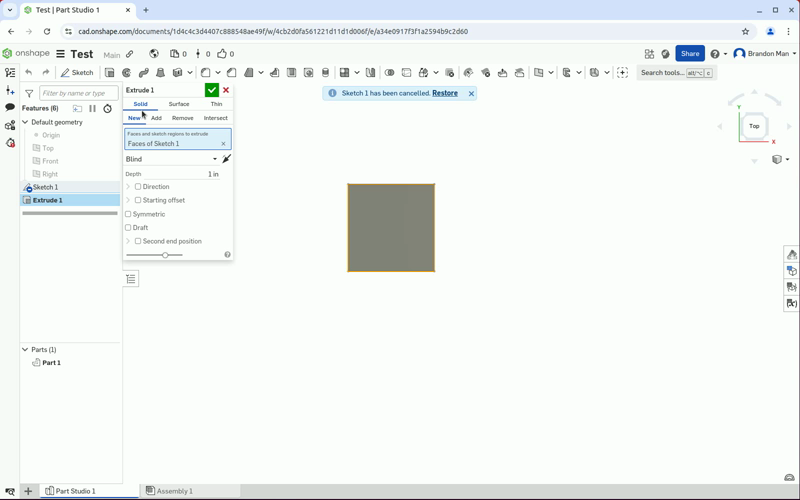
mouse_move(137, 120)
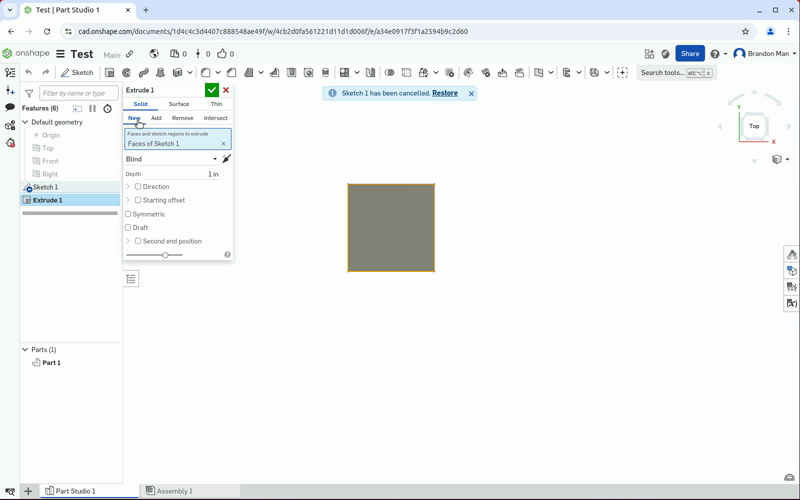
click(137, 120)
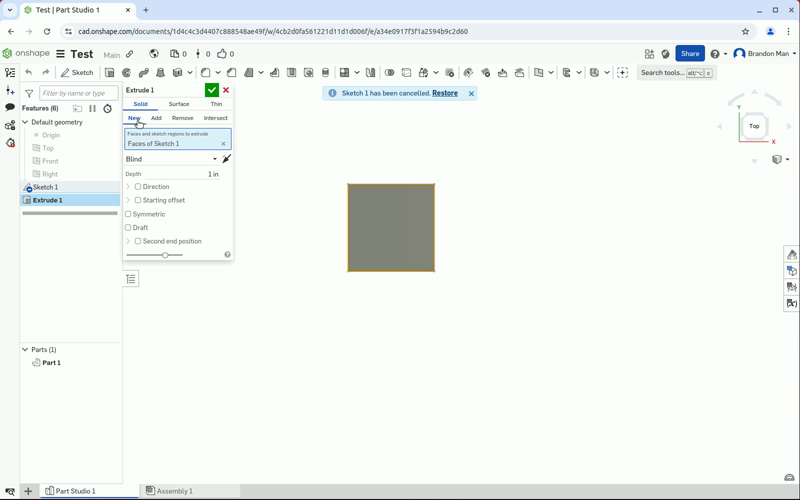
key(tab, 4)
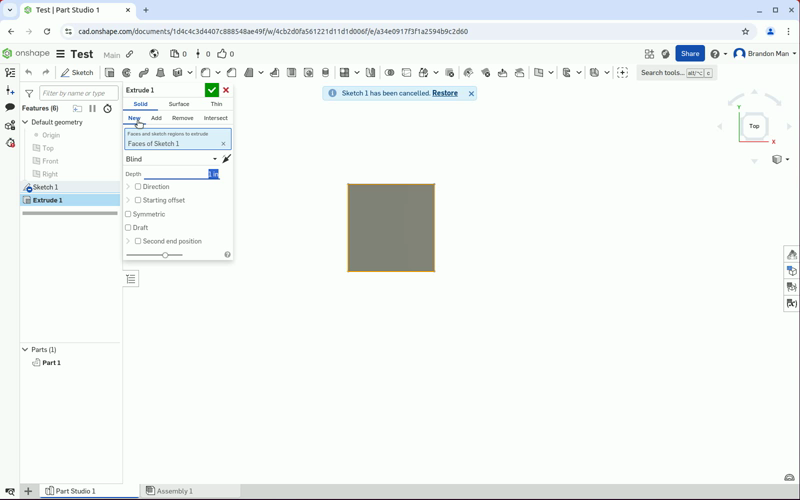
text(-0.241)
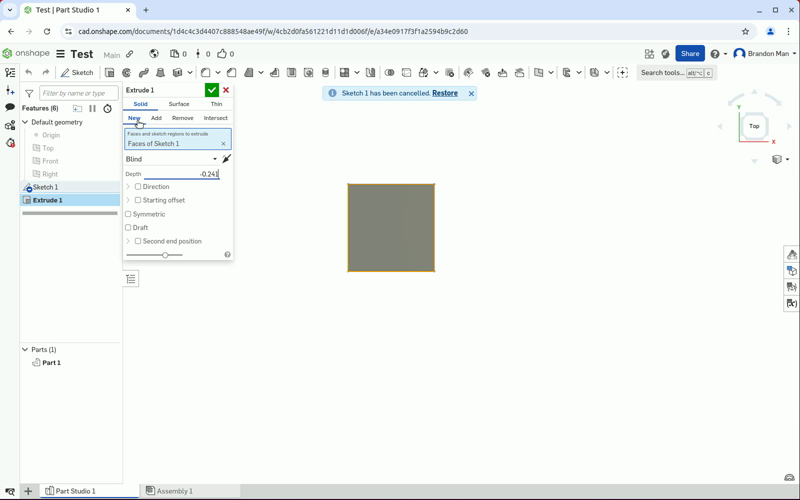
key(enter)
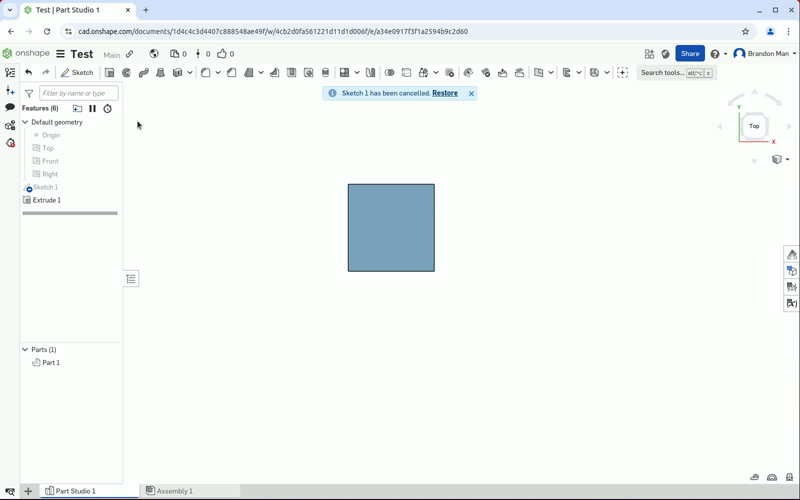
key(shift+h)
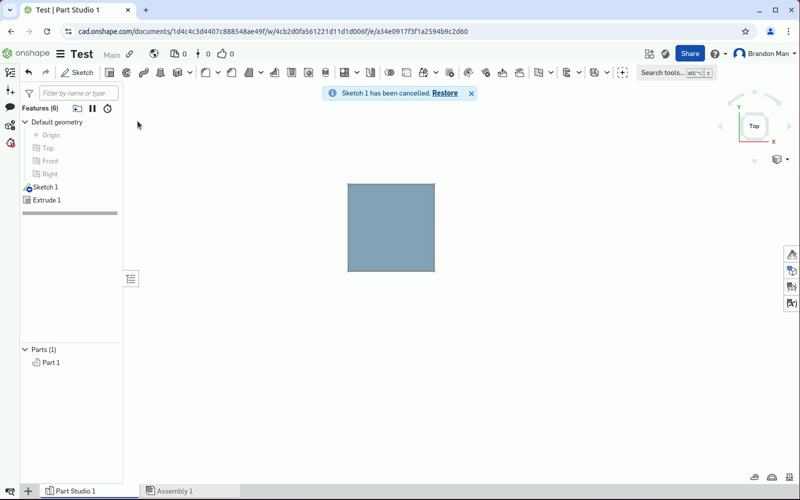
key(shift+h)
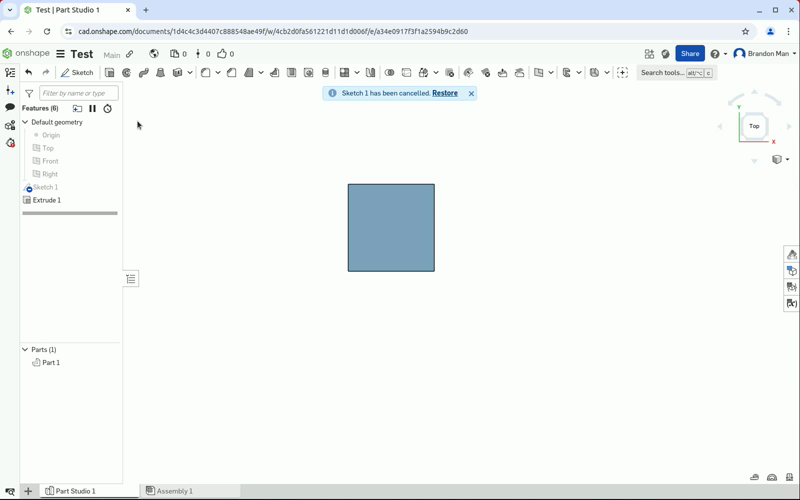
mouse_move(73, 189)
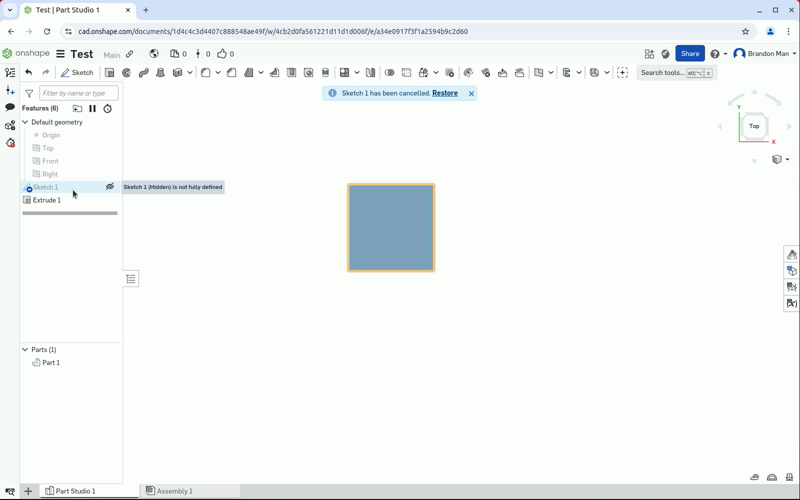
click(73, 189)
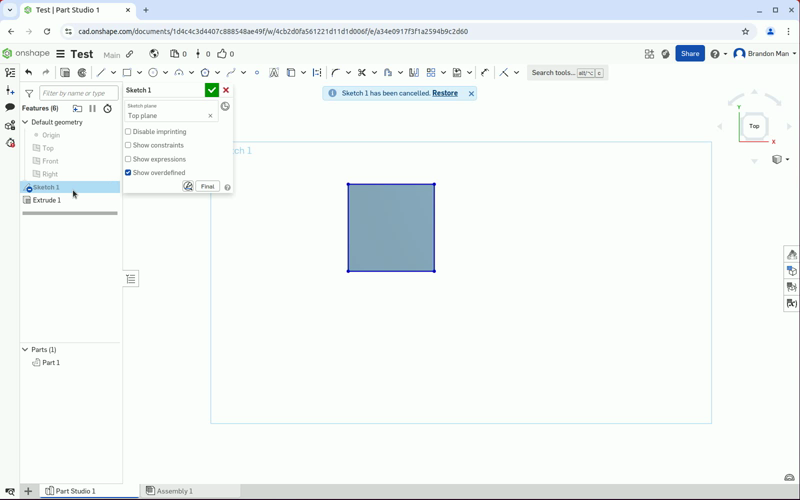
mouse_move(229, 92)
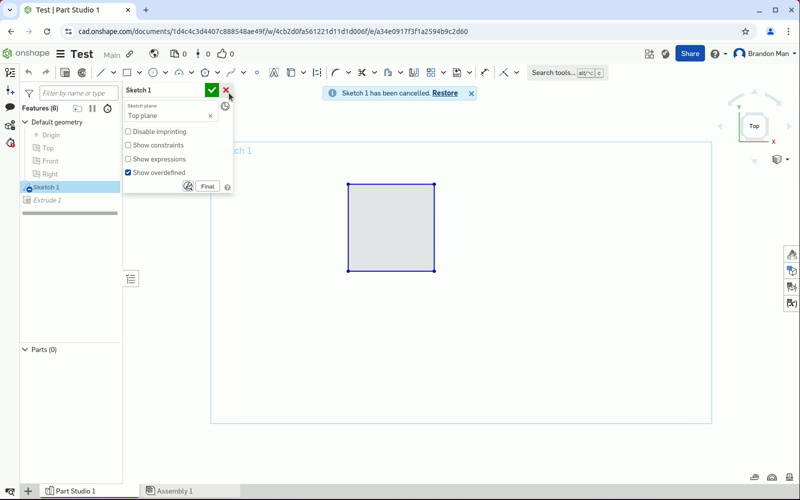
click(229, 92)
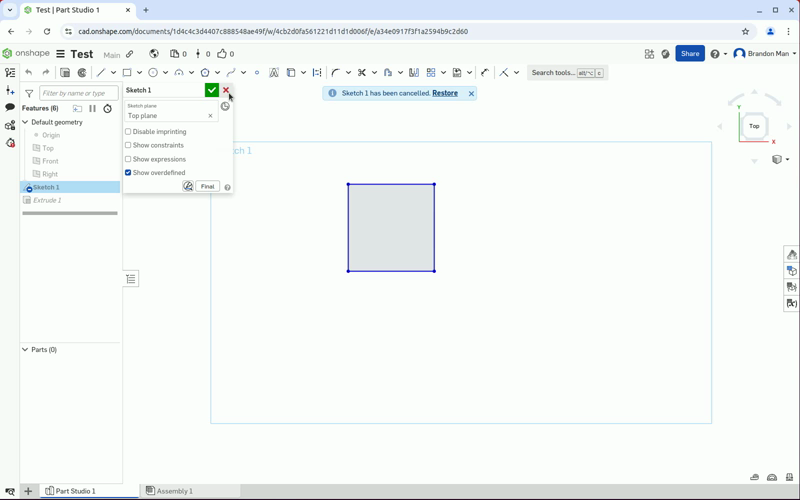
key(shift+s)
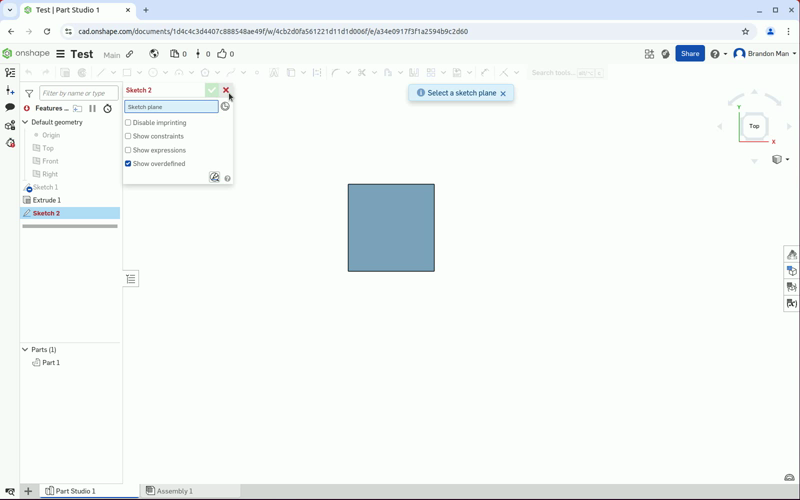
mouse_move(73, 150)
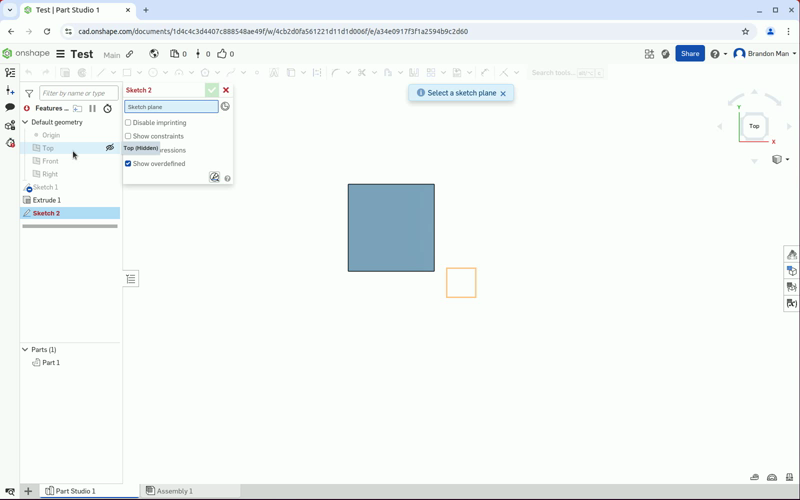
click(73, 150)
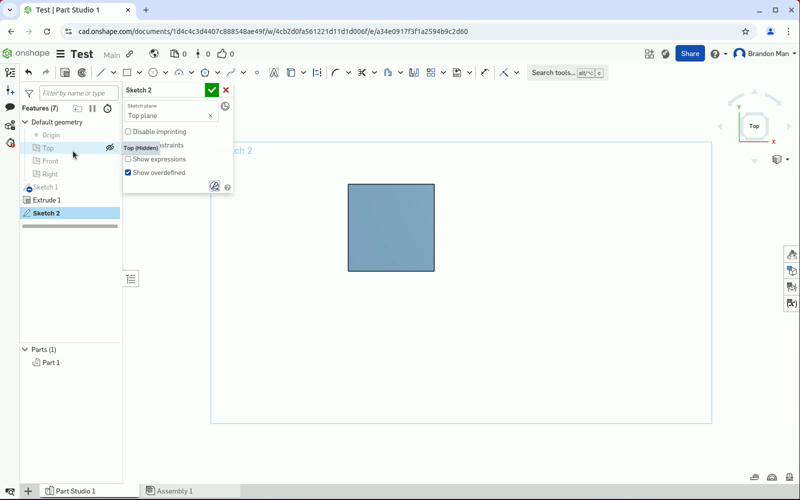
mouse_move(73, 352)
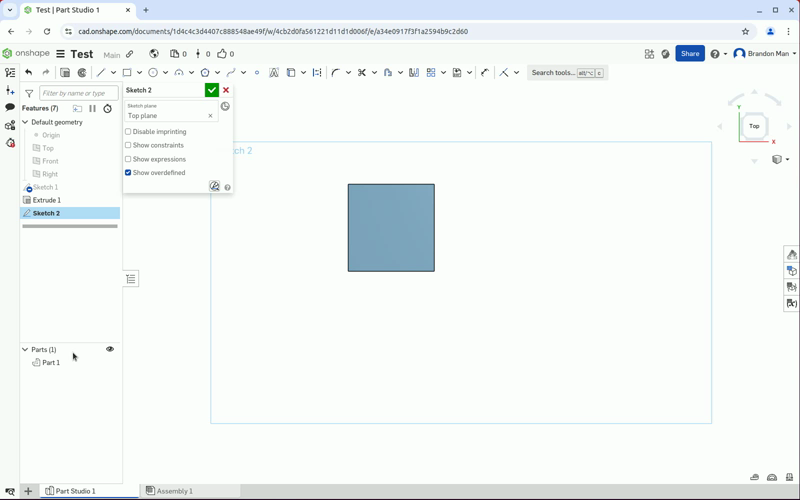
key(y)
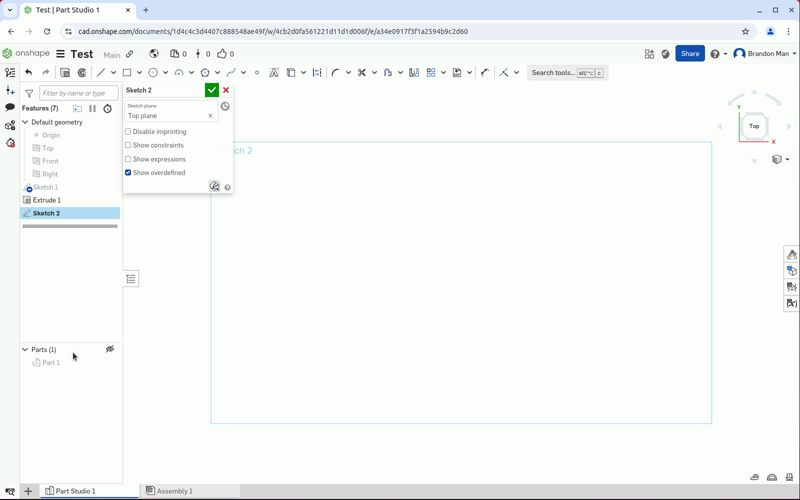
key(l)
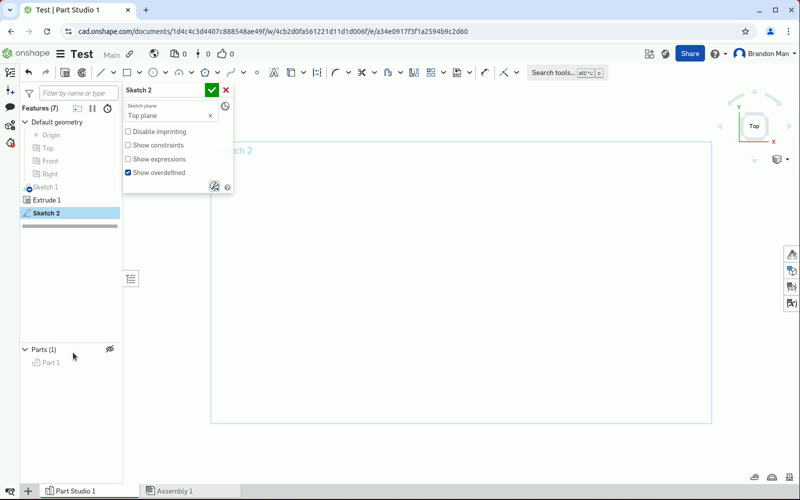
key_down(shift)
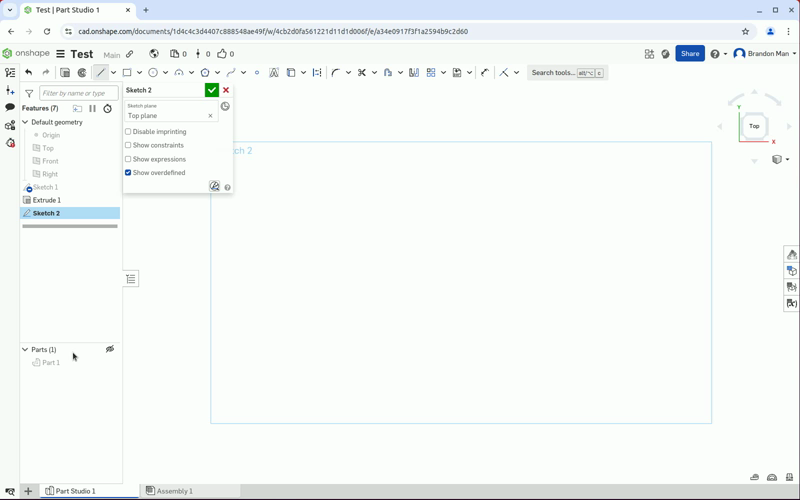
mouse_move(348, 271)
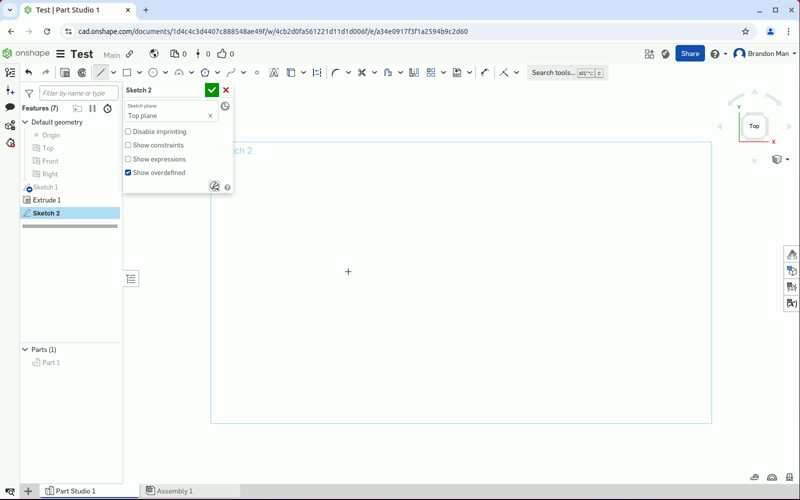
click(348, 271)
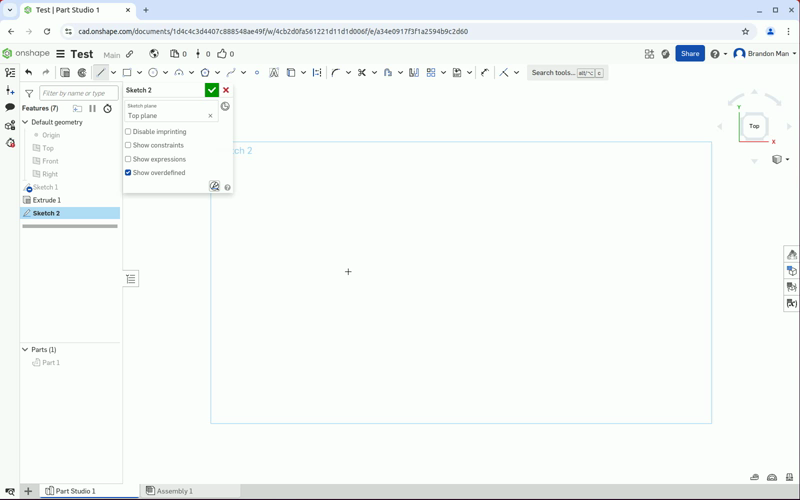
key_up(shift)
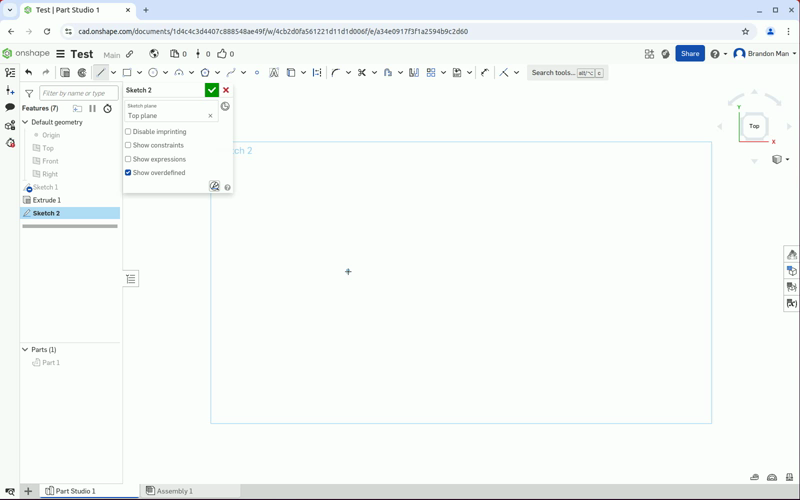
key_down(shift)
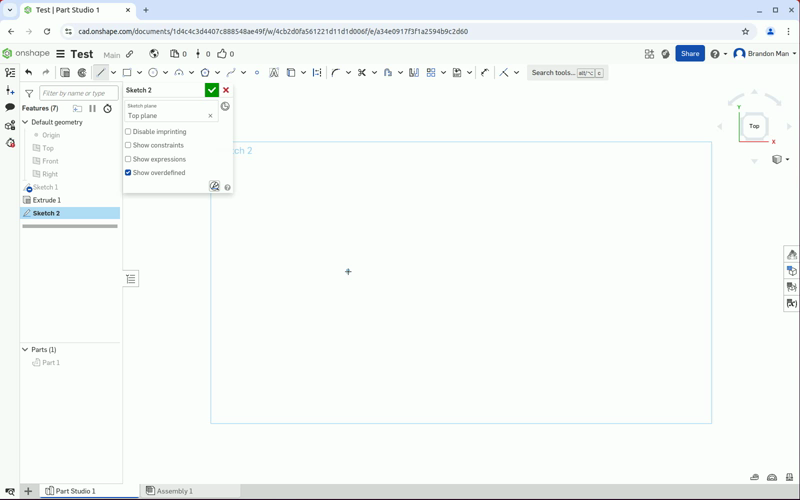
mouse_move(434, 271)
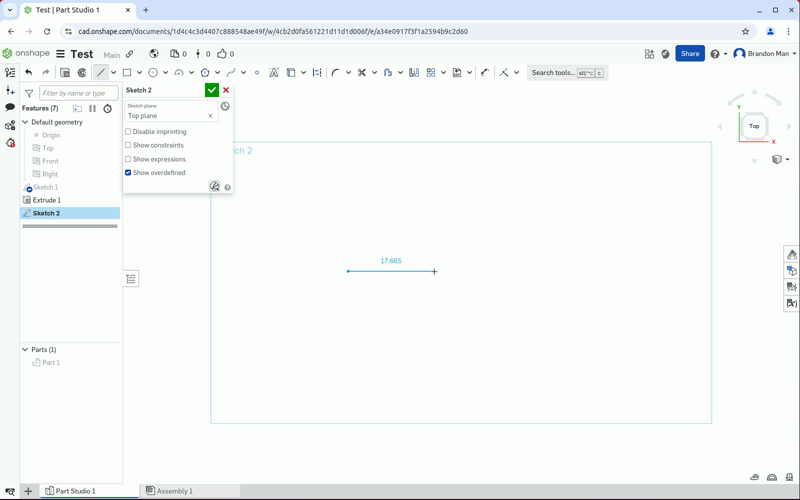
click(434, 271)
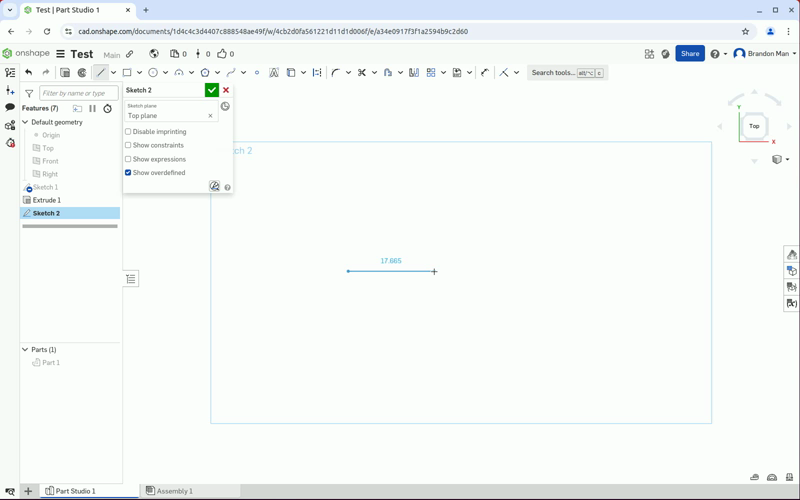
key_up(shift)
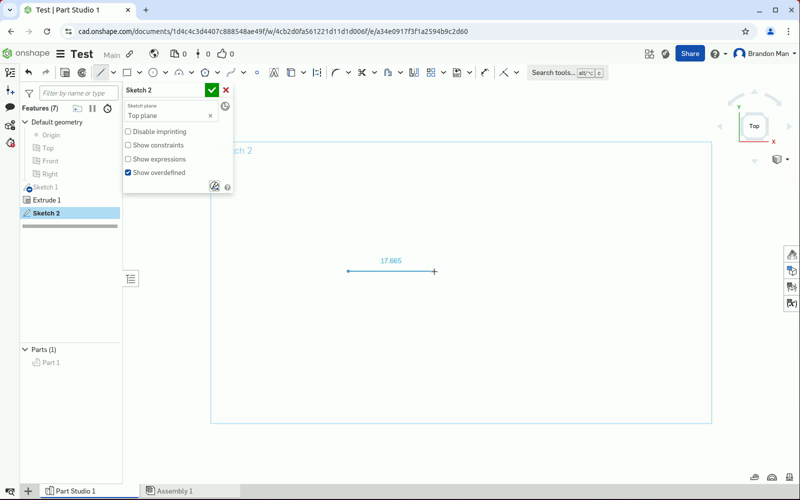
key_down(shift)
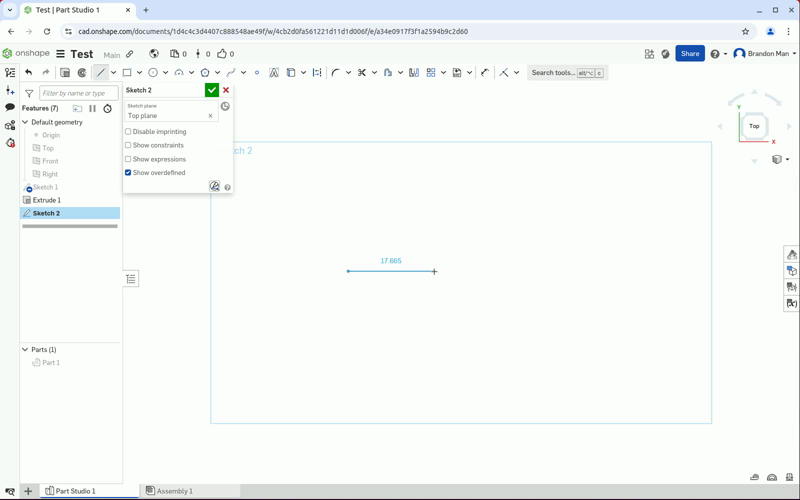
mouse_move(434, 184)
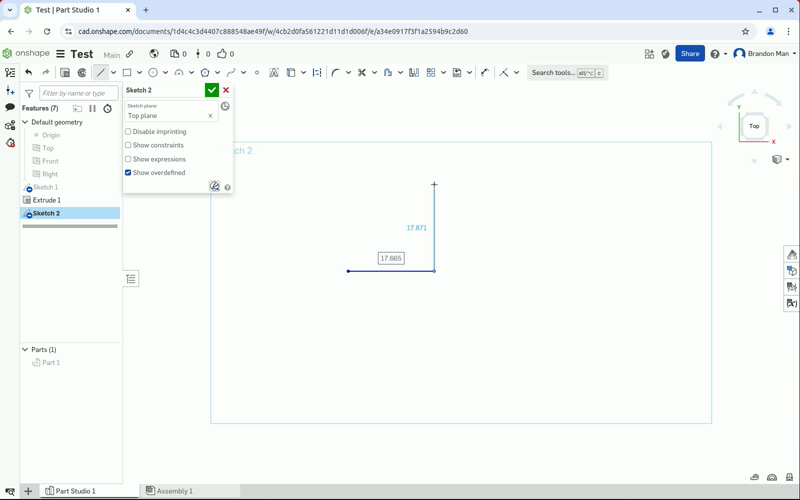
click(434, 184)
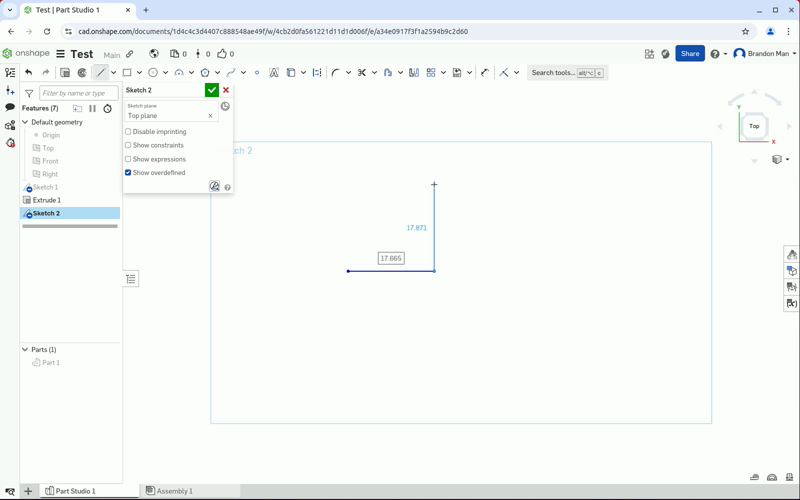
key_up(shift)
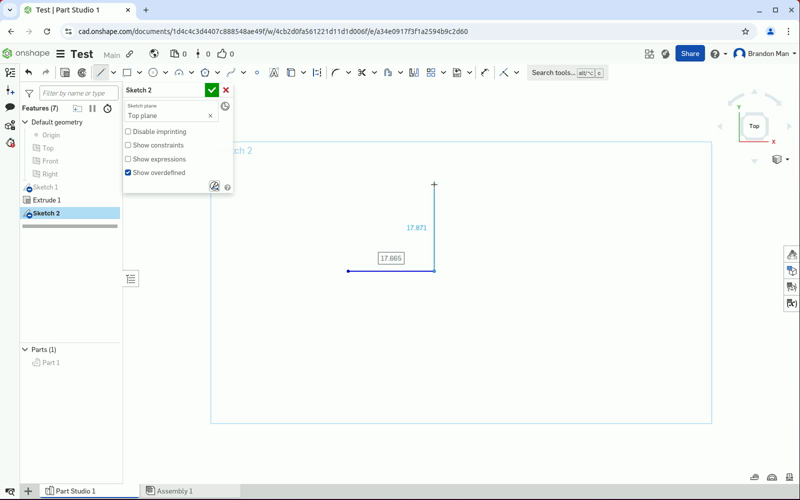
key_down(shift)
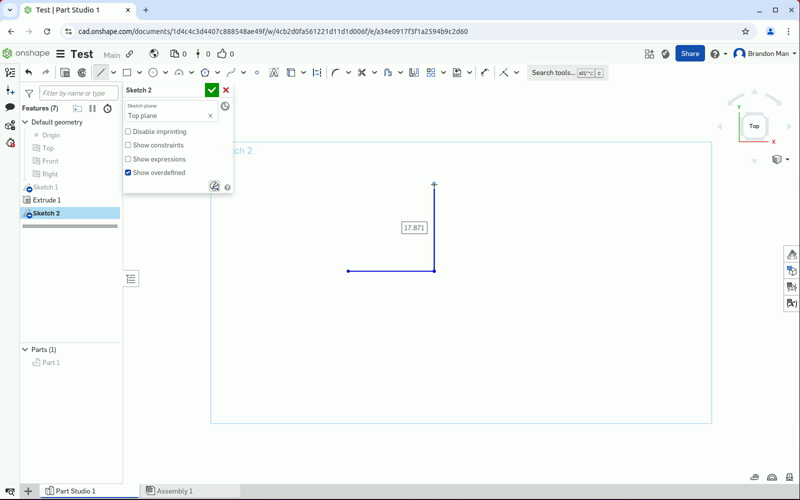
mouse_move(348, 184)
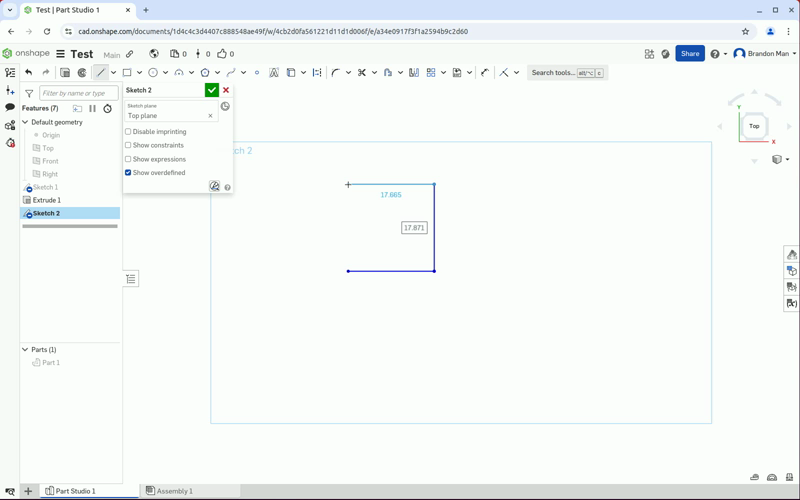
click(348, 184)
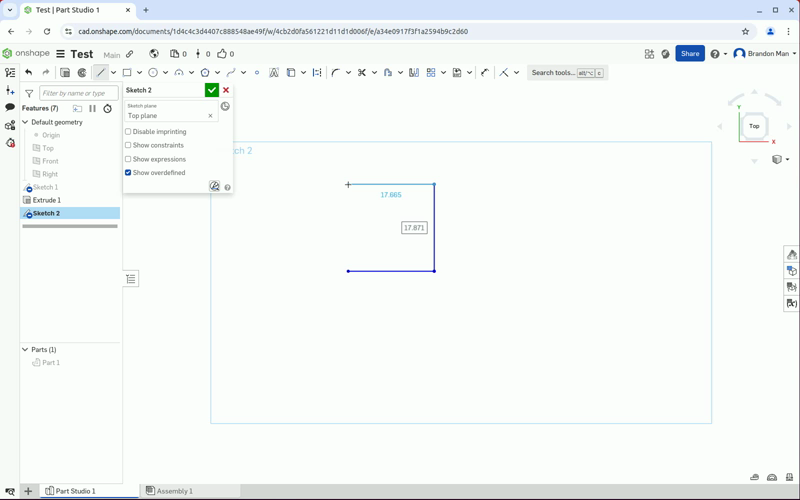
key_up(shift)
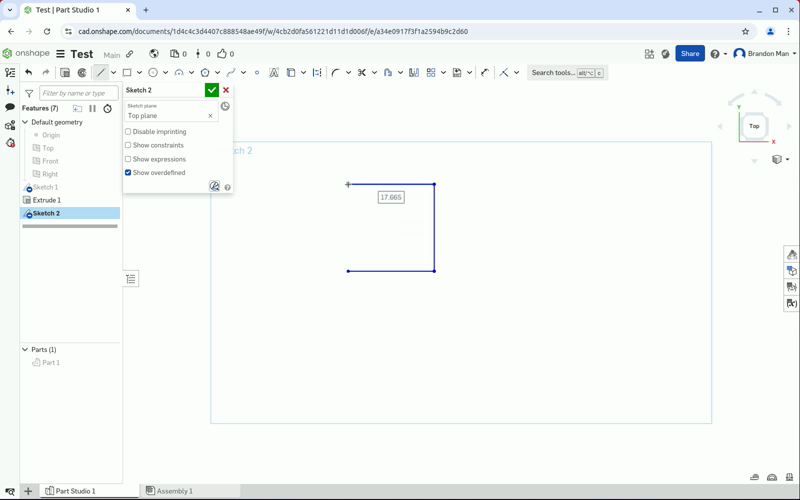
key_down(shift)
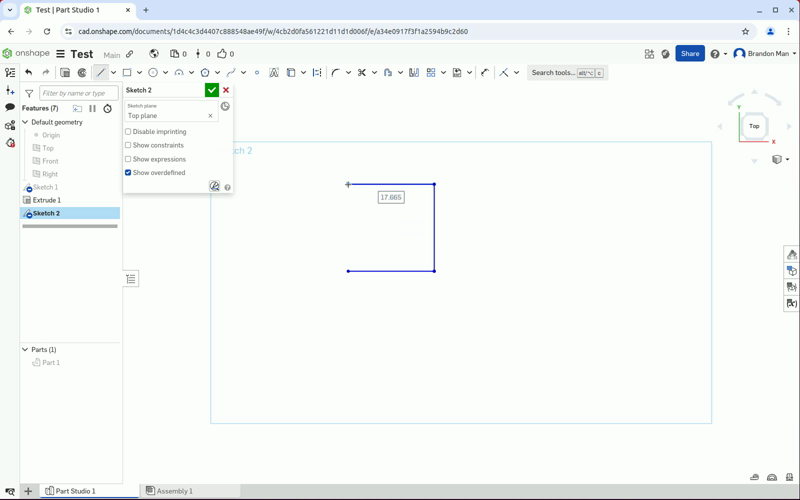
mouse_move(348, 271)
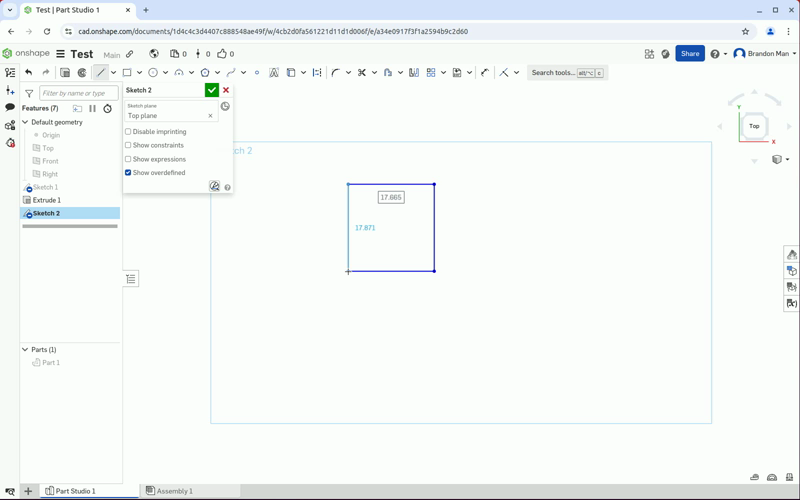
key_up(shift)
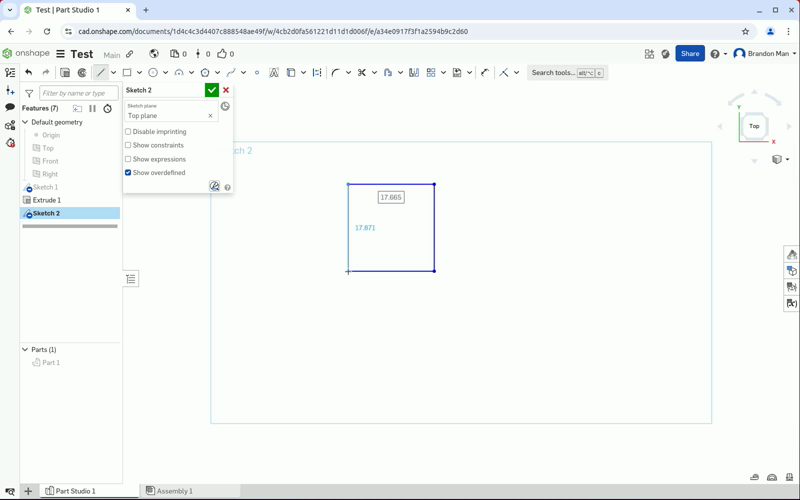
click(348, 271)
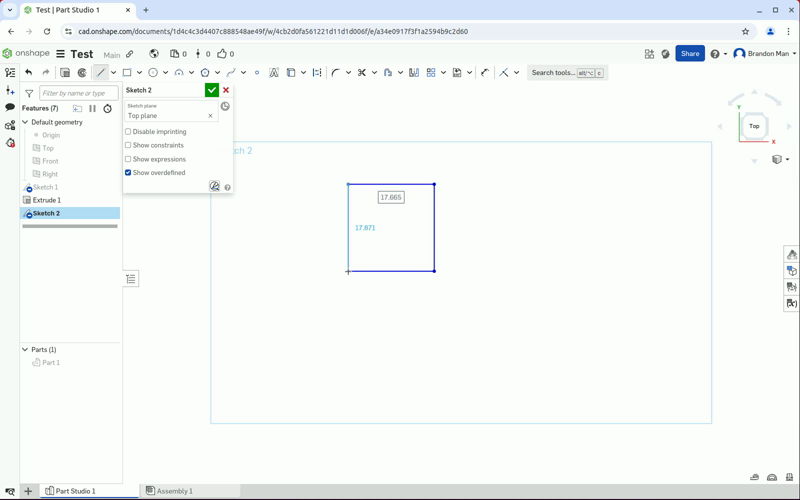
key(esc)
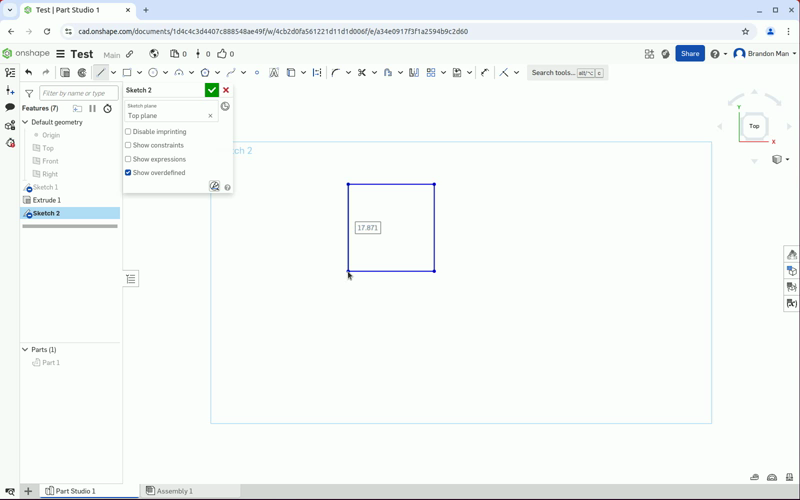
mouse_move(411, 241)
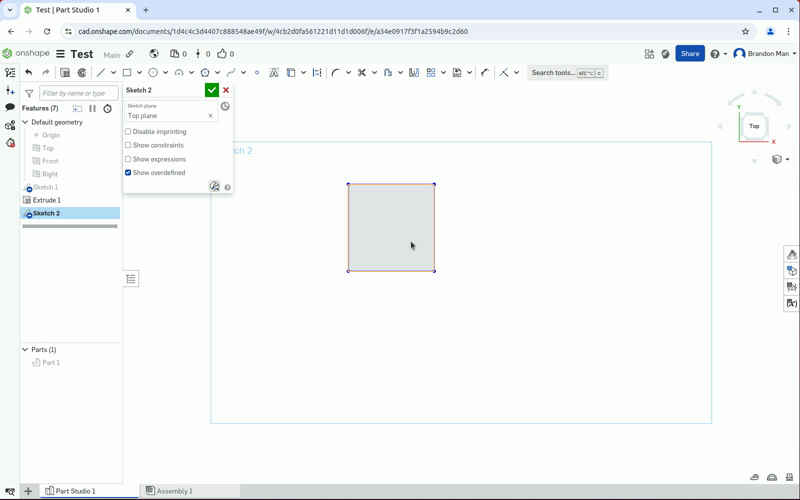
click(411, 241)
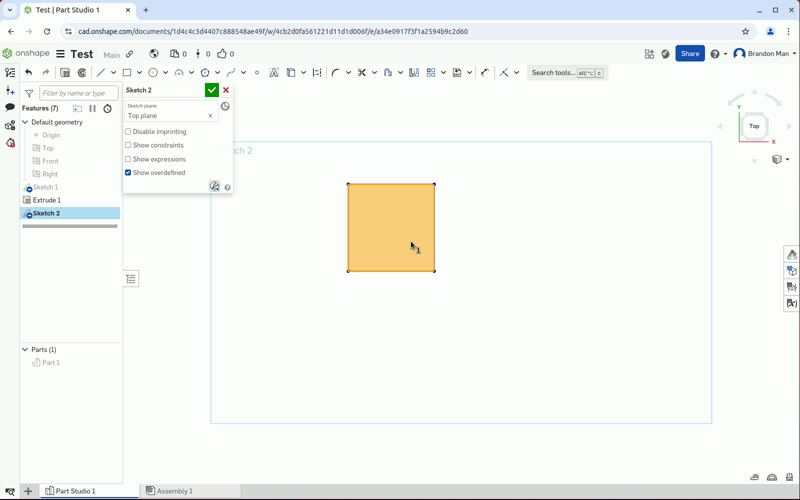
mouse_move(73, 352)
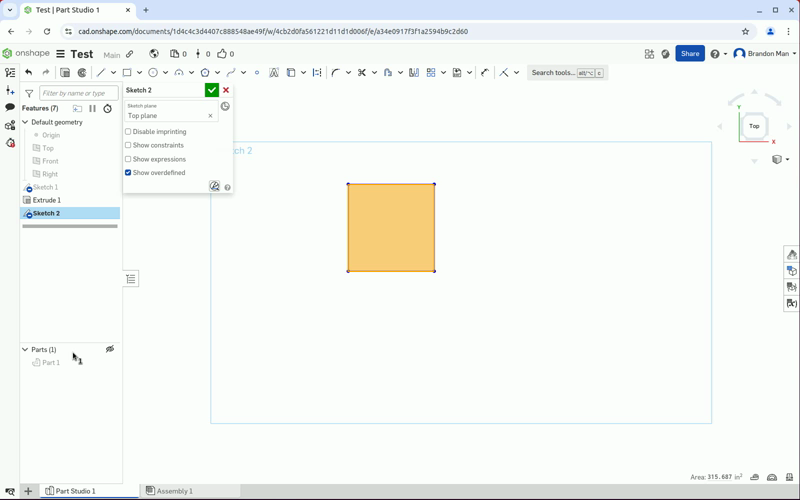
key(shift+y)
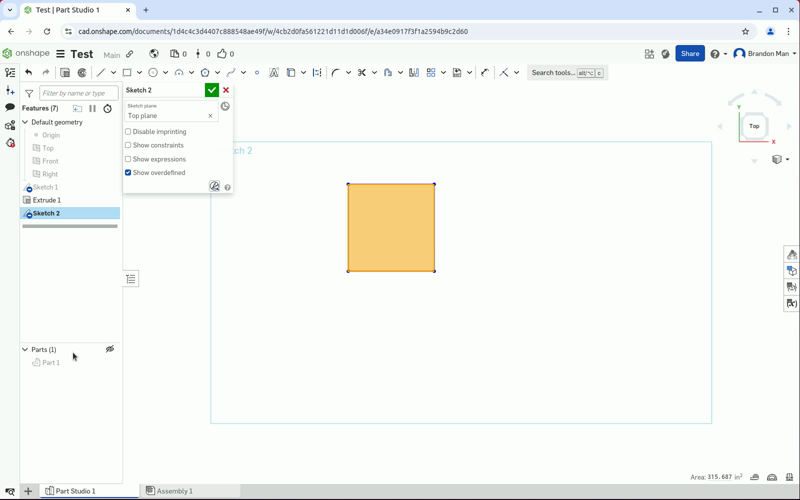
key(shift+e)
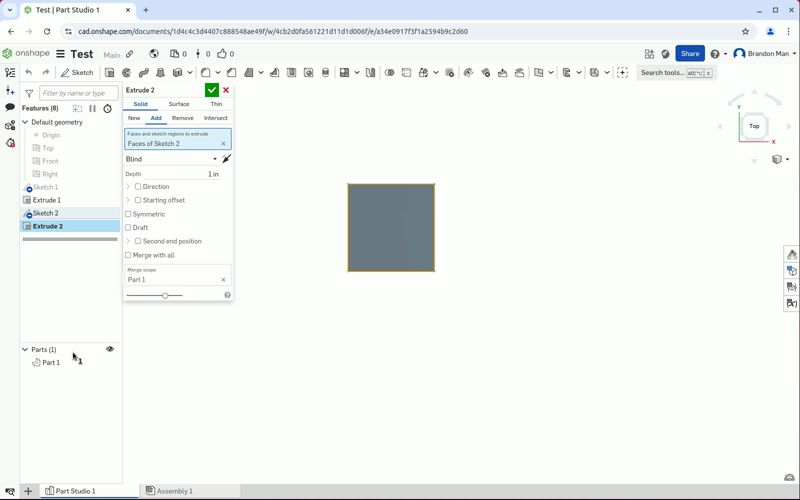
mouse_move(143, 106)
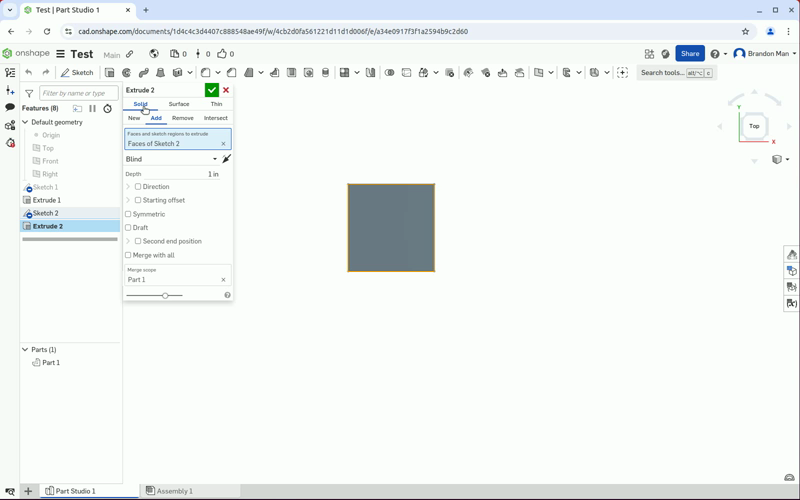
click(143, 106)
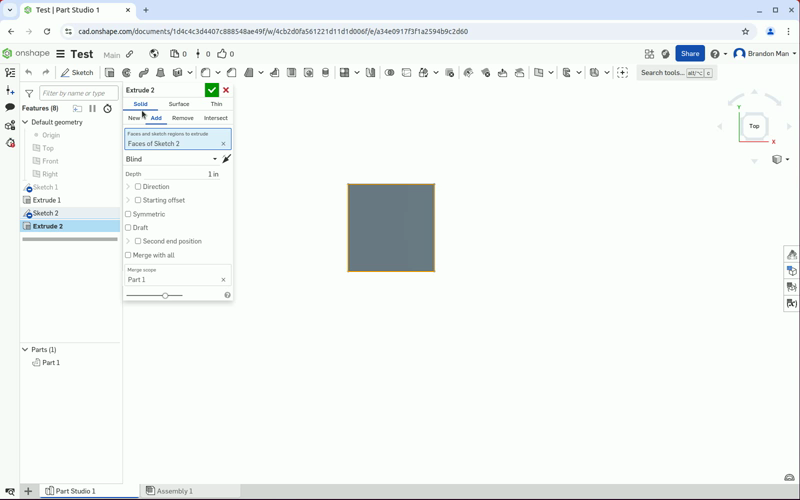
mouse_move(137, 120)
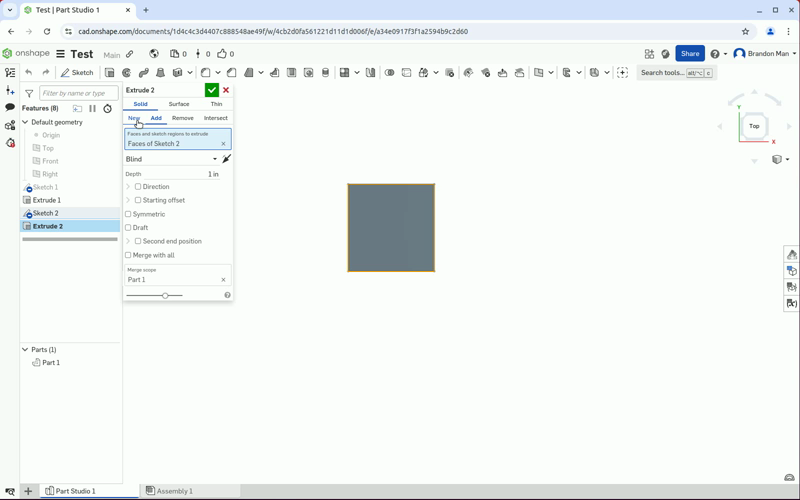
click(137, 120)
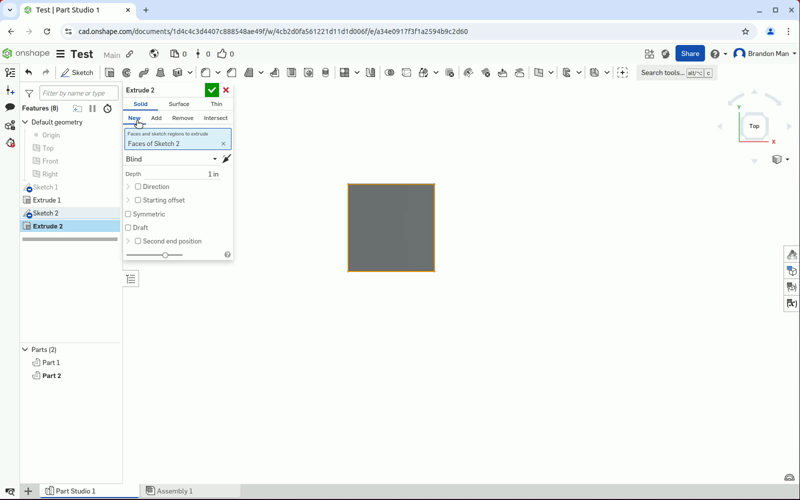
key(tab, 4)
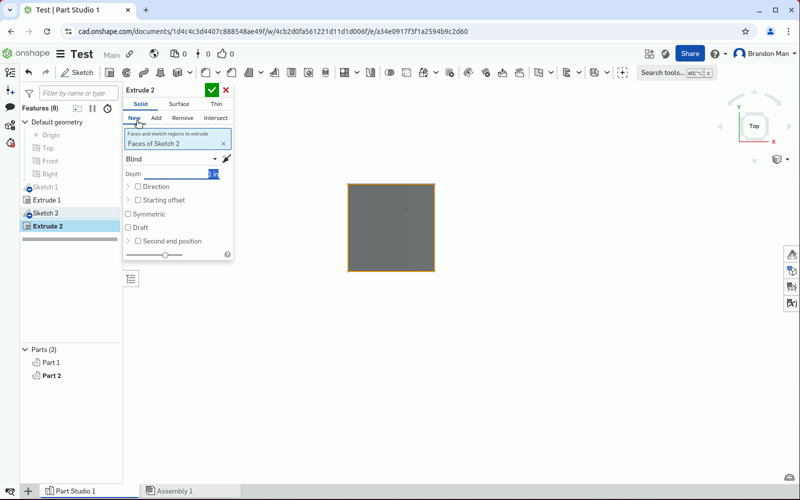
text(-0.241)
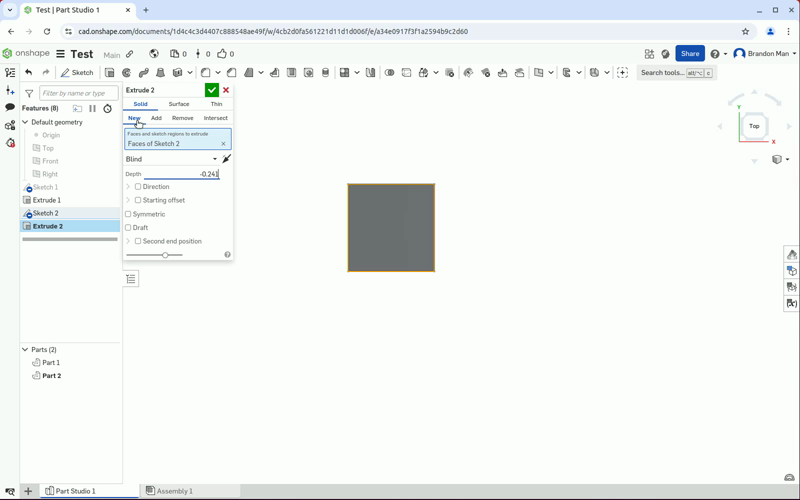
key(enter)
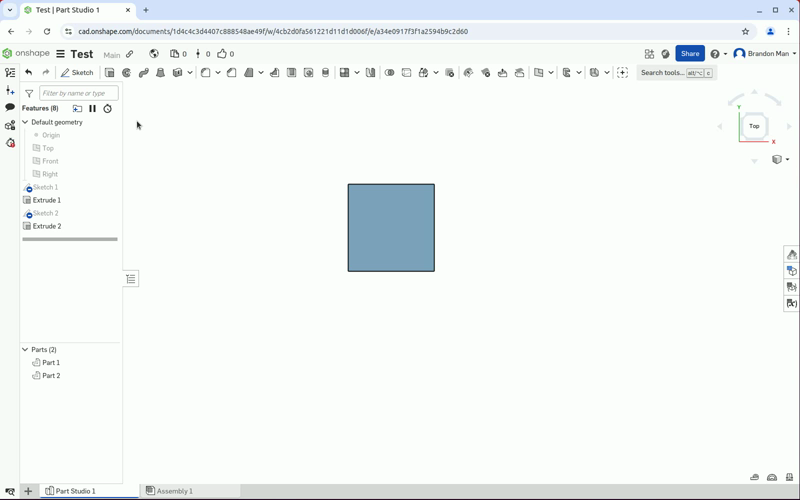
key(shift+h)
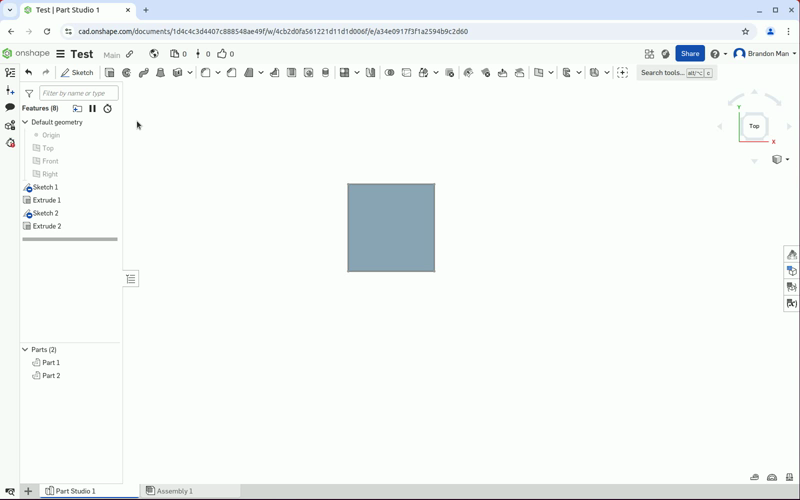
key(shift+h)
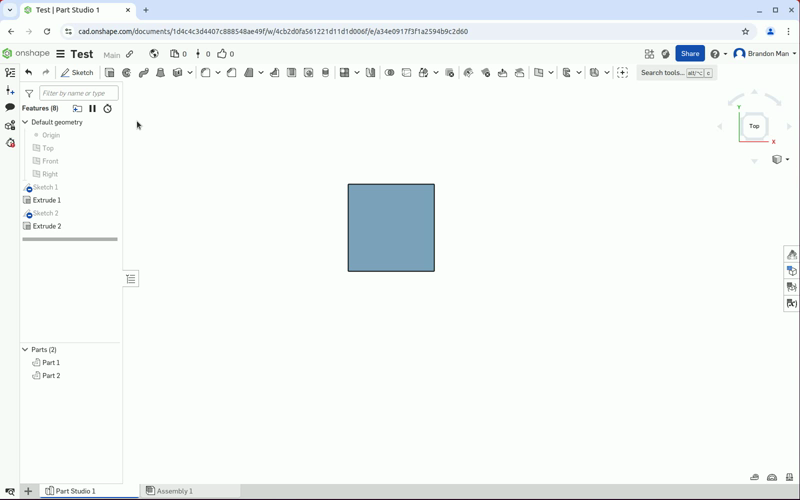
mouse_move(73, 189)
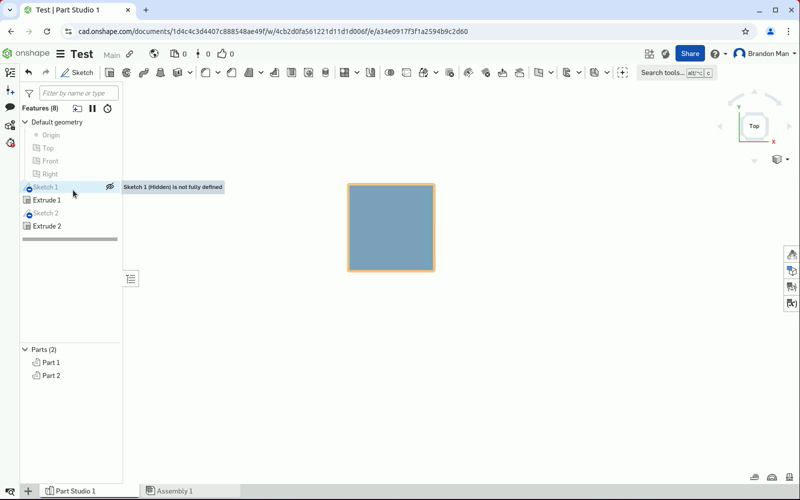
click(73, 189)
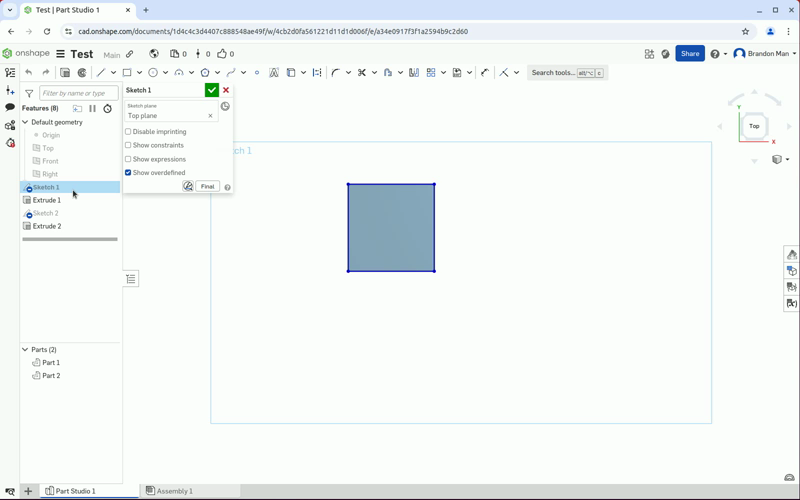
mouse_move(229, 92)
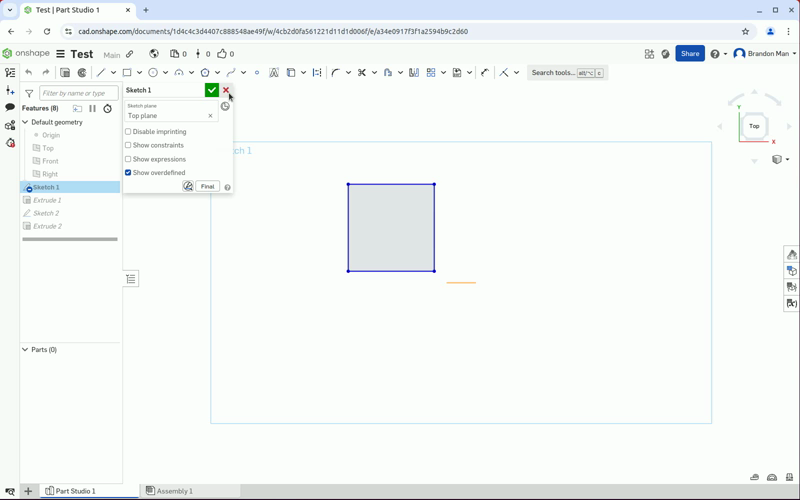
click(229, 92)
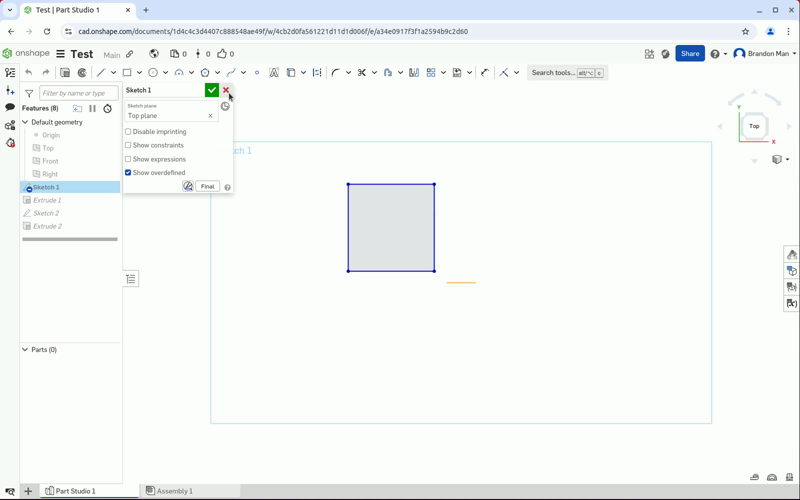
key(shift+s)
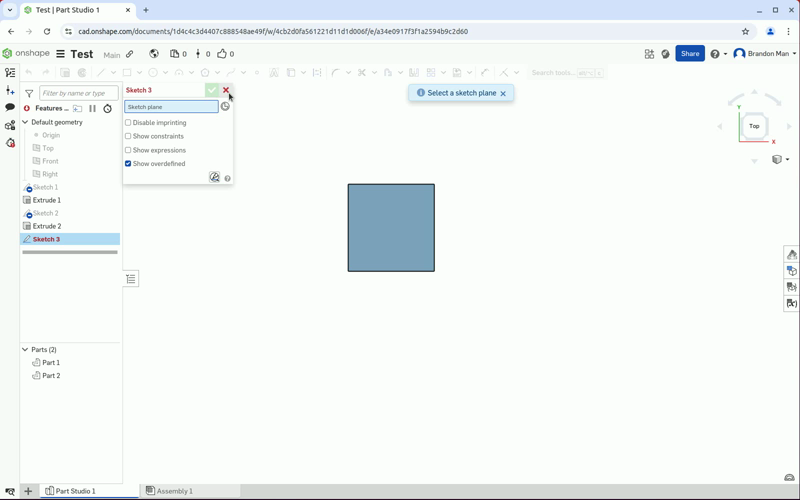
mouse_move(73, 150)
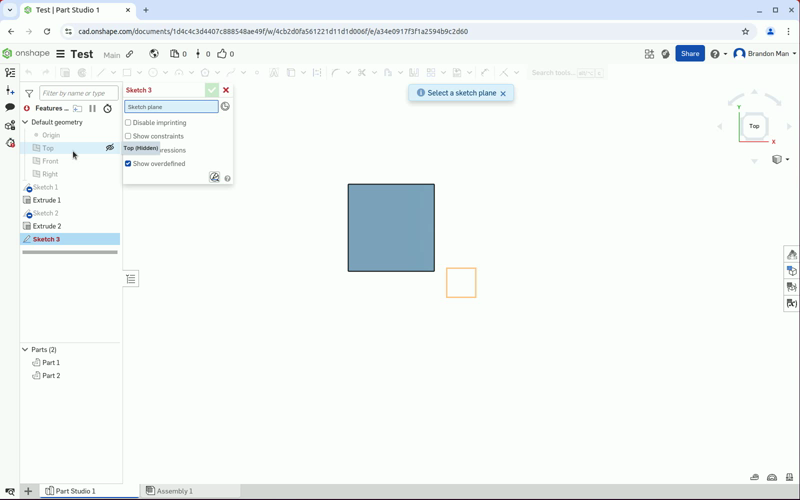
click(73, 150)
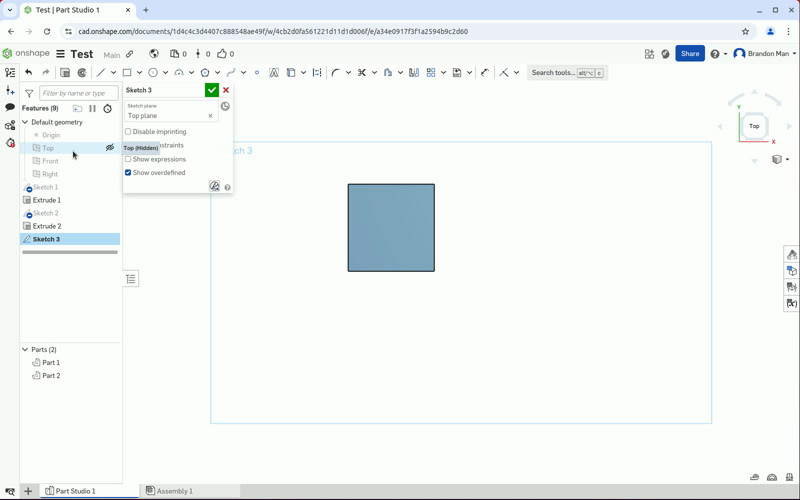
mouse_move(73, 352)
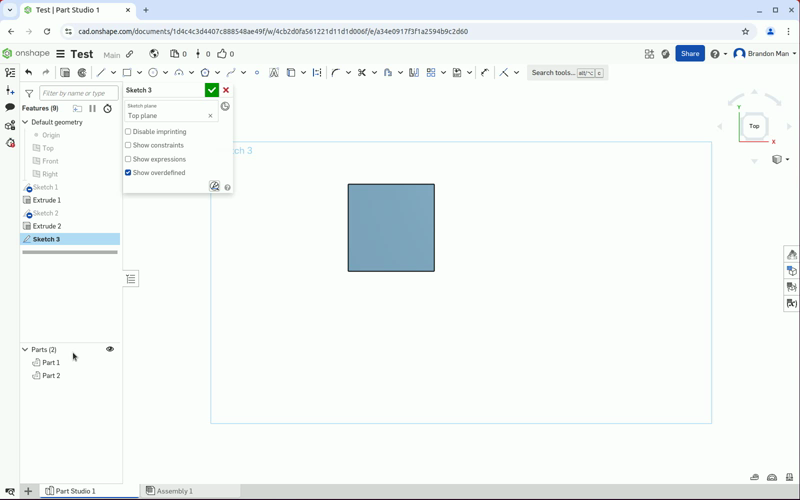
key(y)
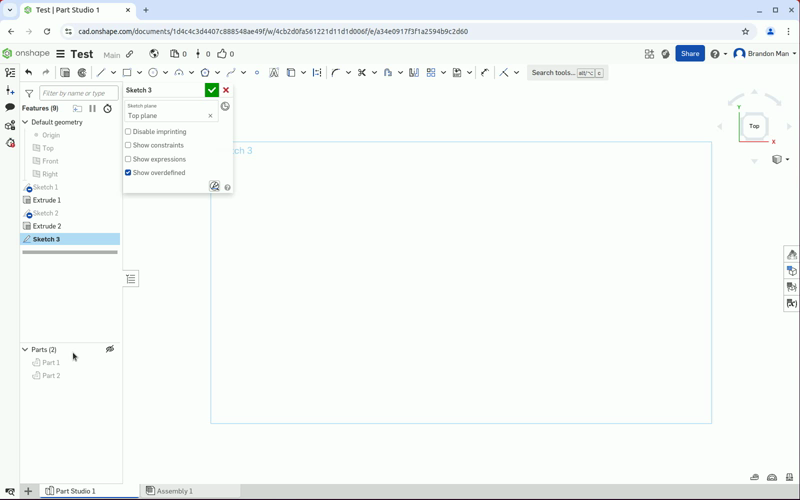
key(l)
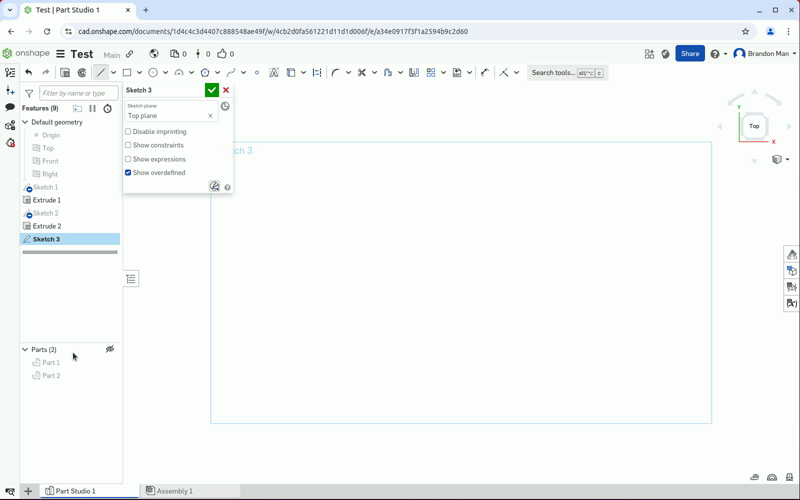
key_down(shift)
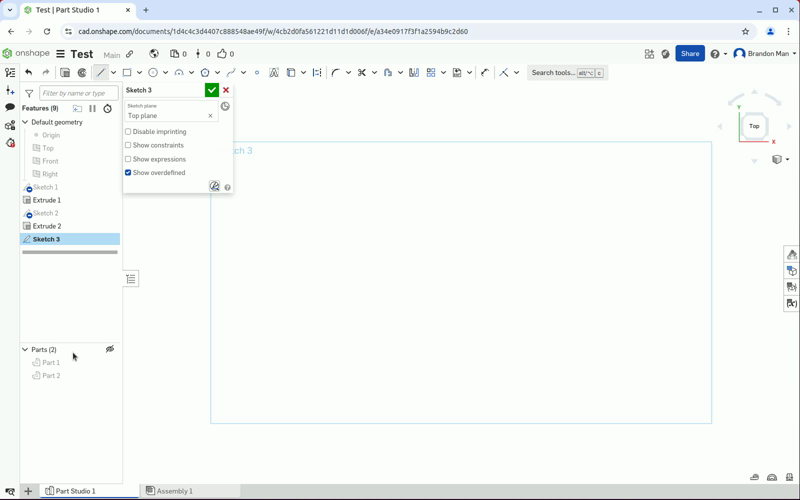
mouse_move(451, 265)
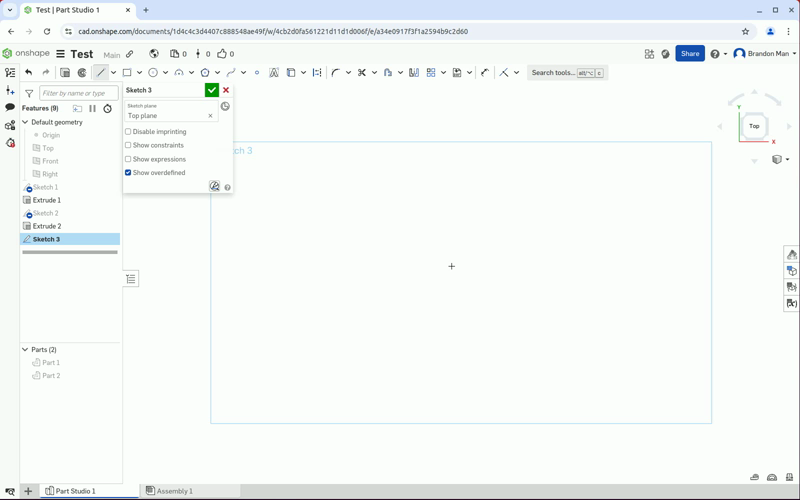
click(451, 265)
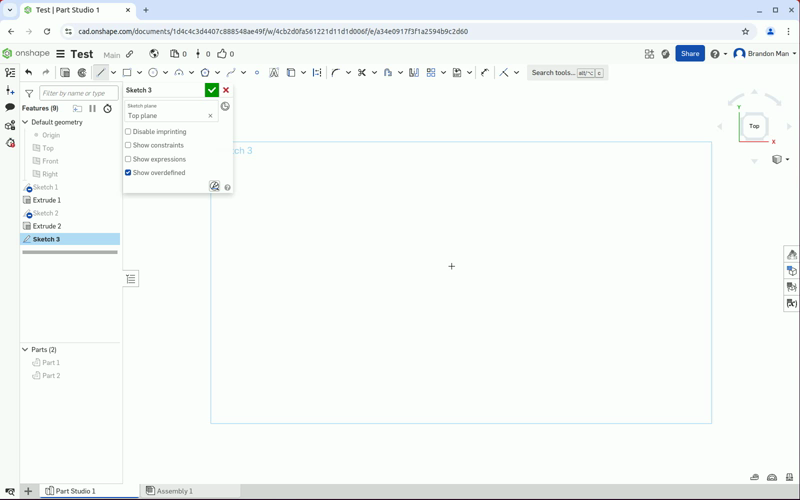
key_up(shift)
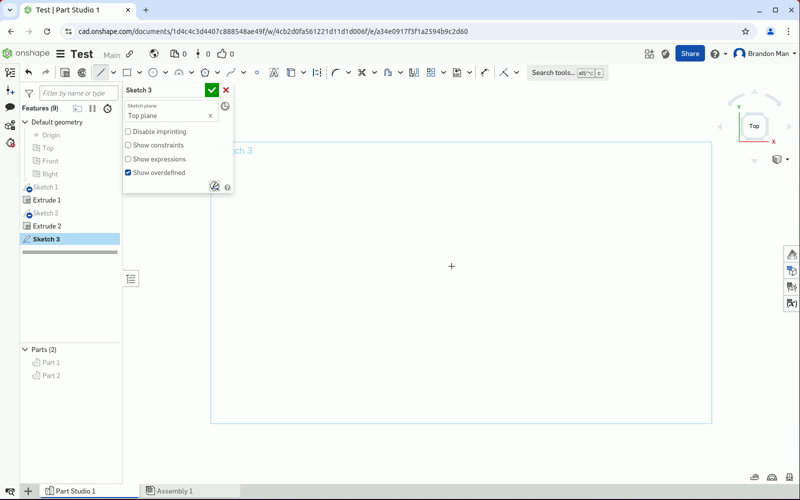
key_down(shift)
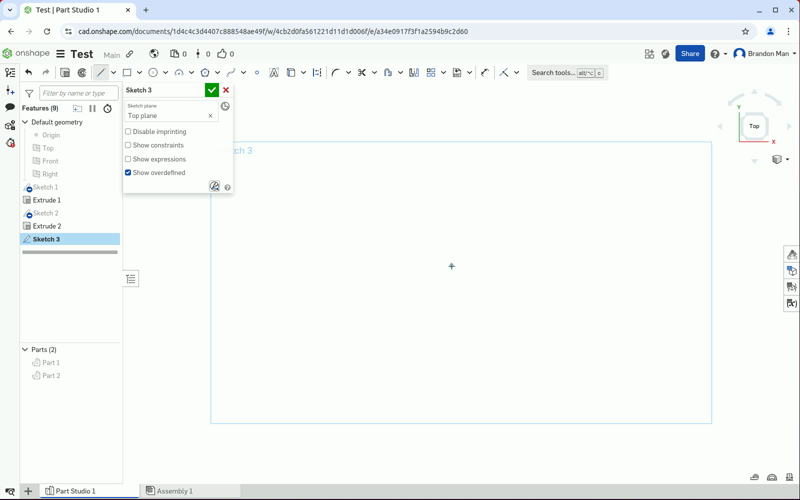
mouse_move(537, 265)
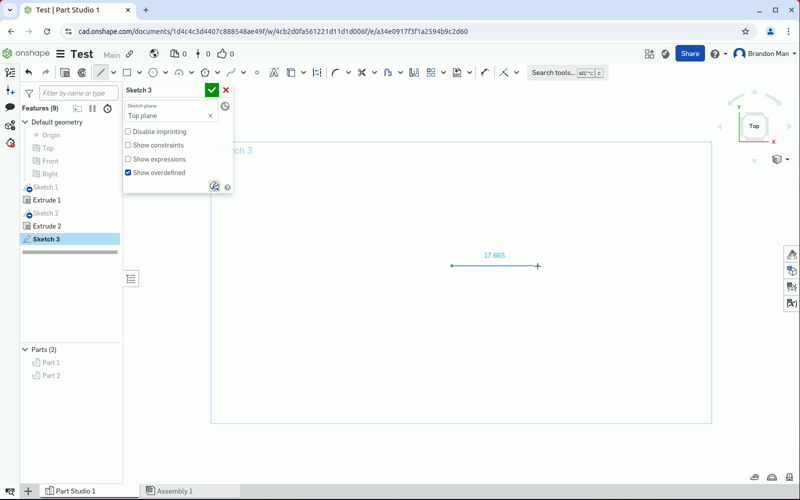
click(537, 265)
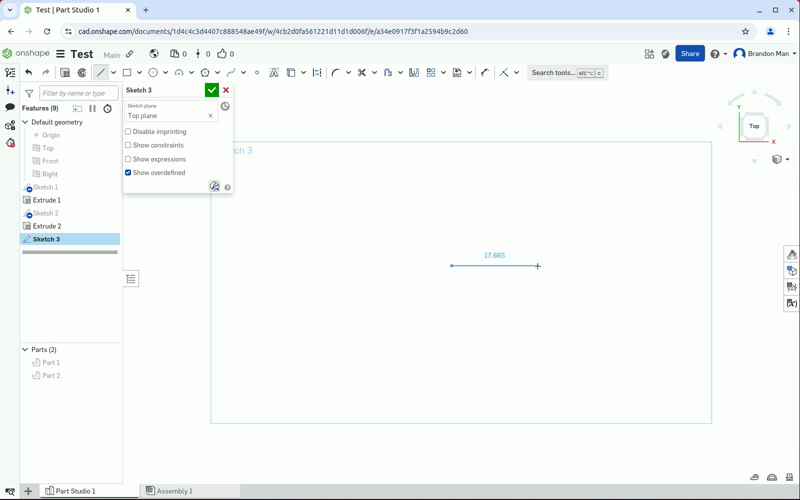
key_up(shift)
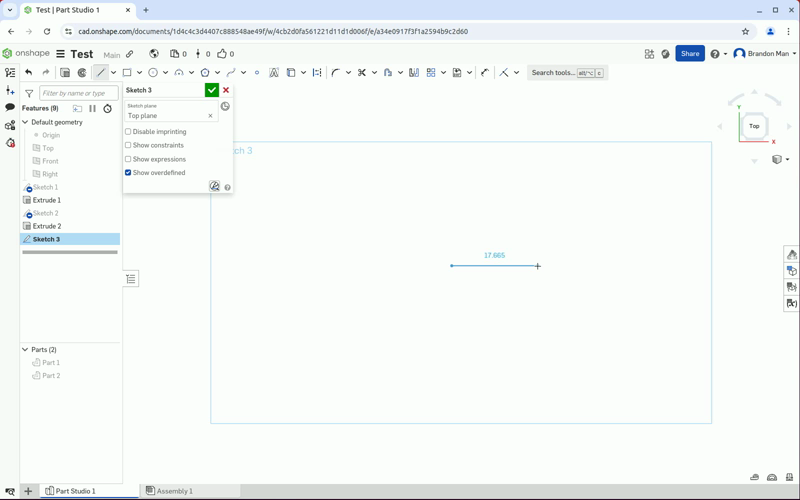
key_down(shift)
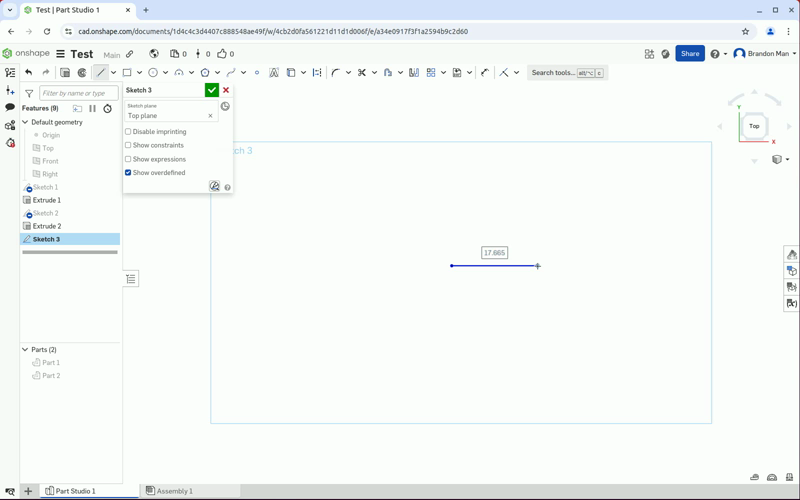
mouse_move(537, 178)
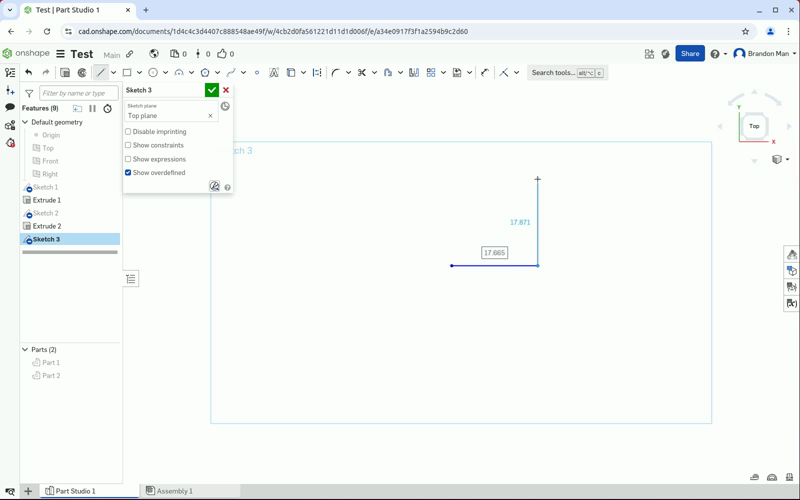
click(537, 178)
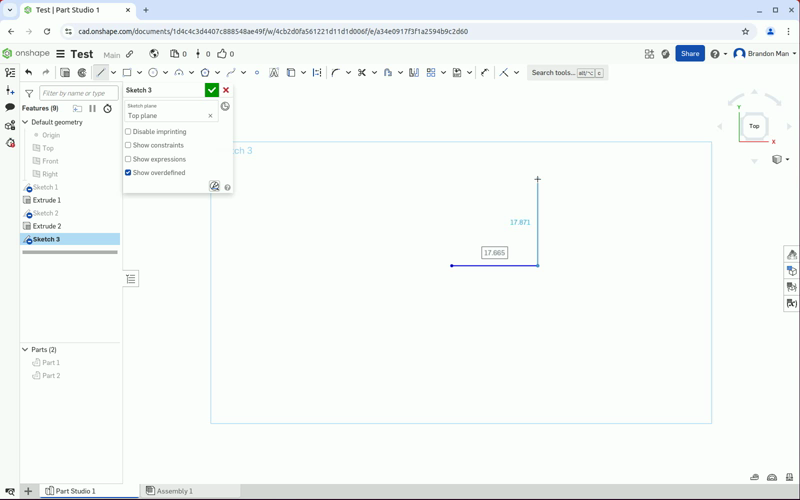
key_up(shift)
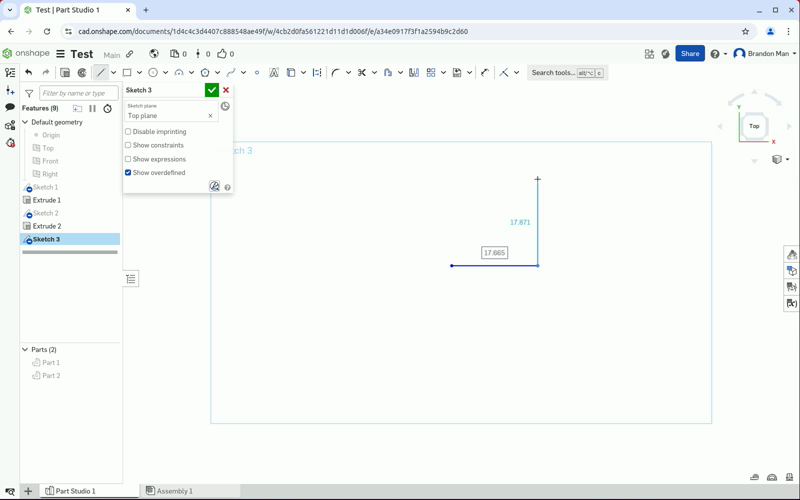
key_down(shift)
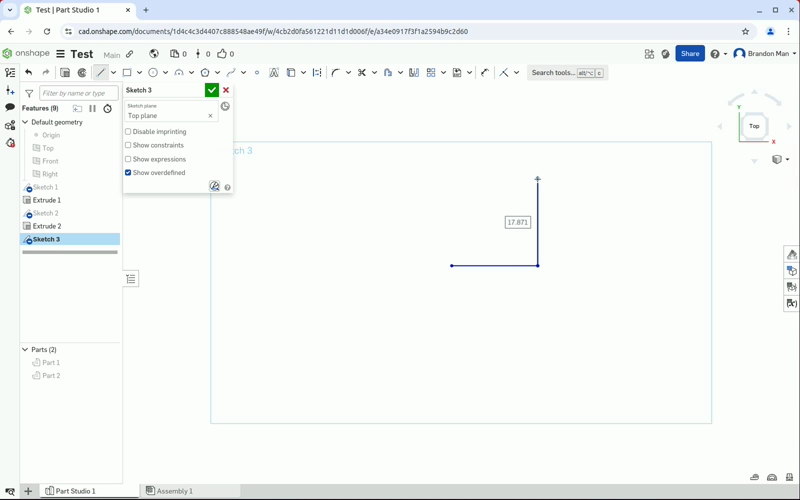
mouse_move(451, 178)
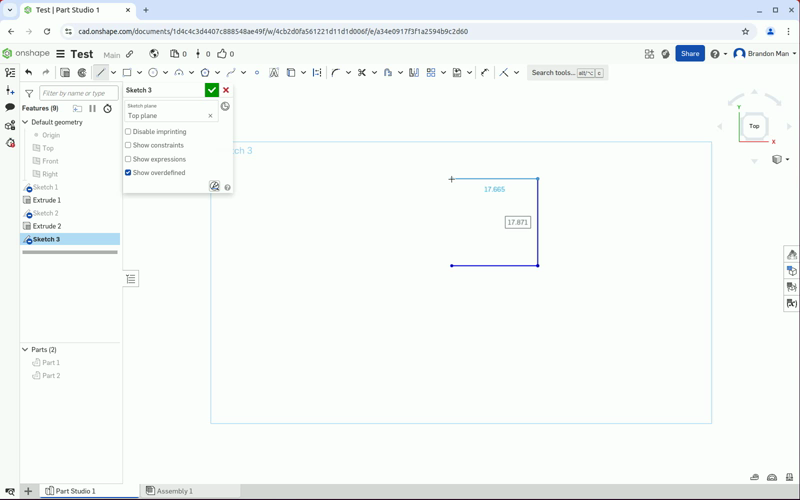
click(451, 178)
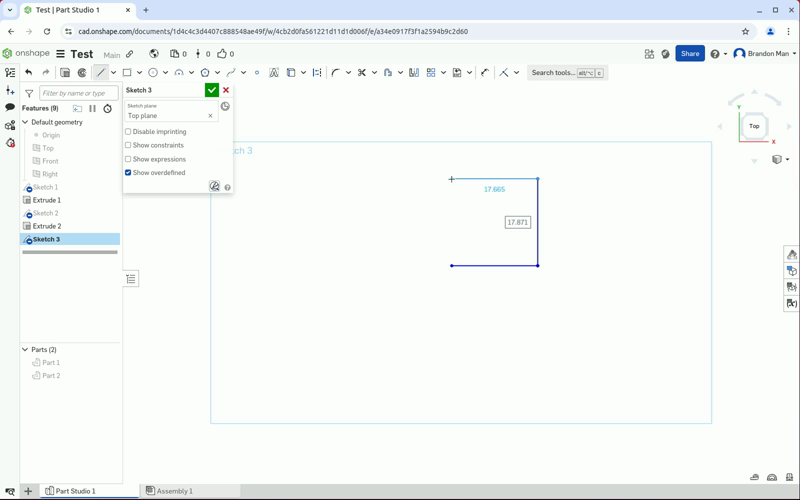
key_up(shift)
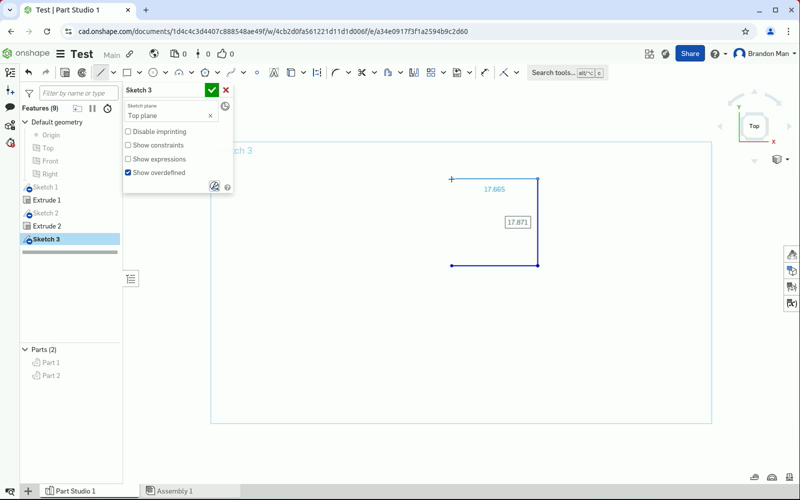
key_down(shift)
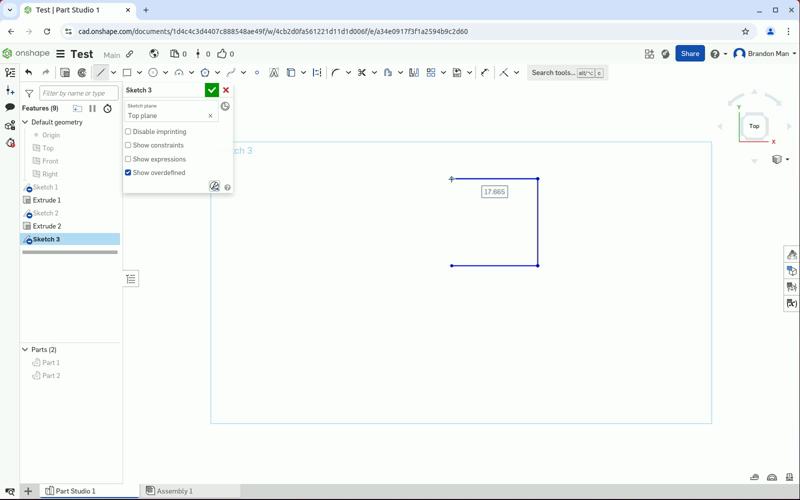
mouse_move(451, 265)
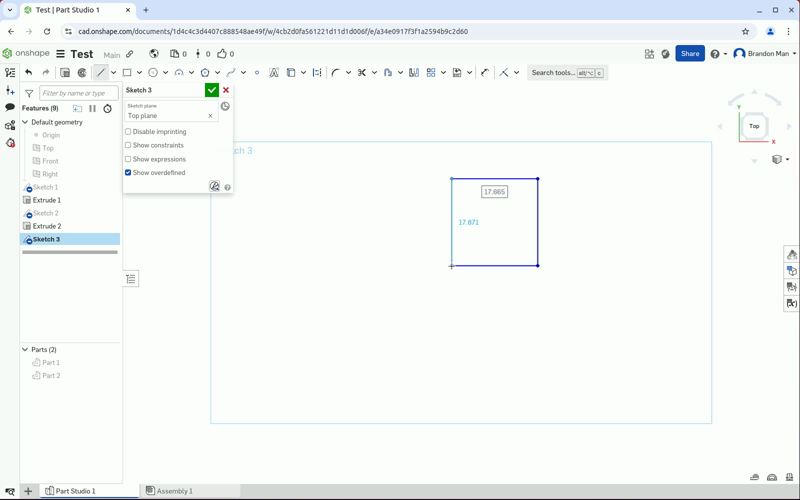
key_up(shift)
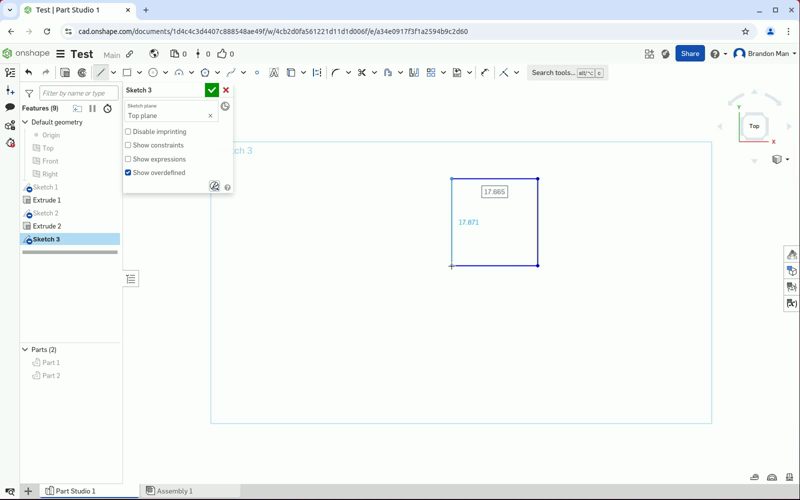
click(451, 265)
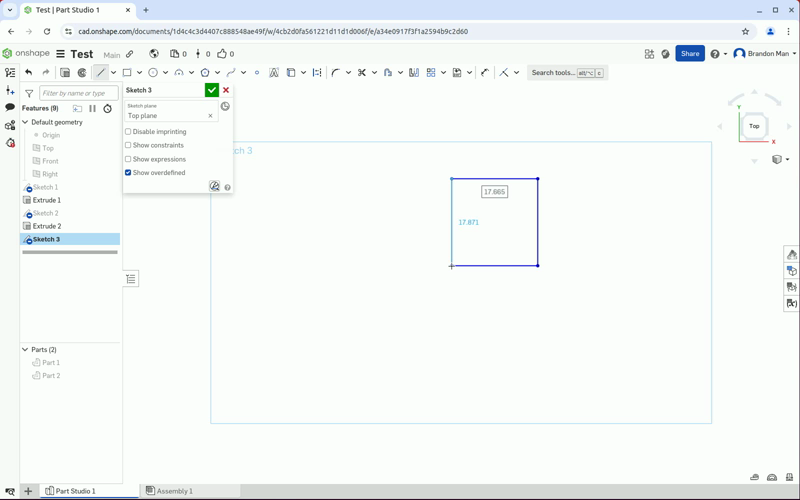
key(esc)
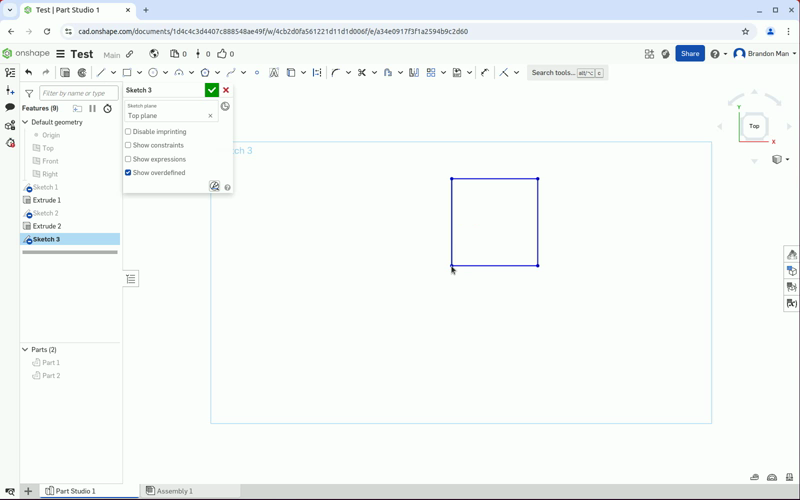
mouse_move(502, 259)
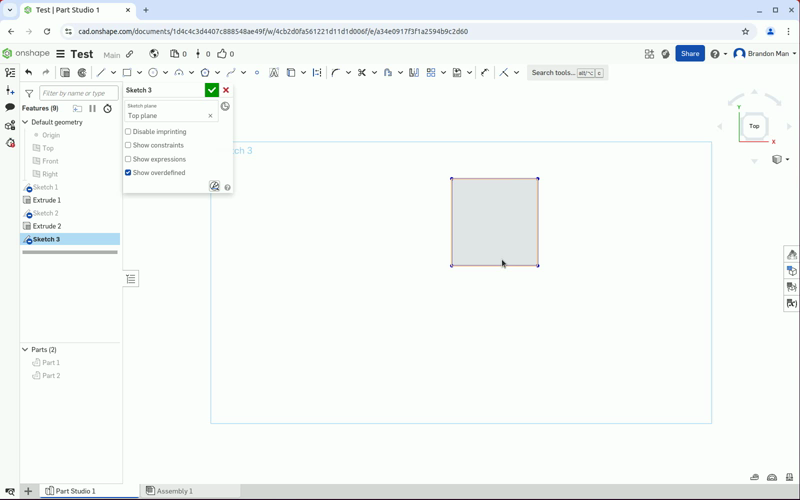
click(502, 259)
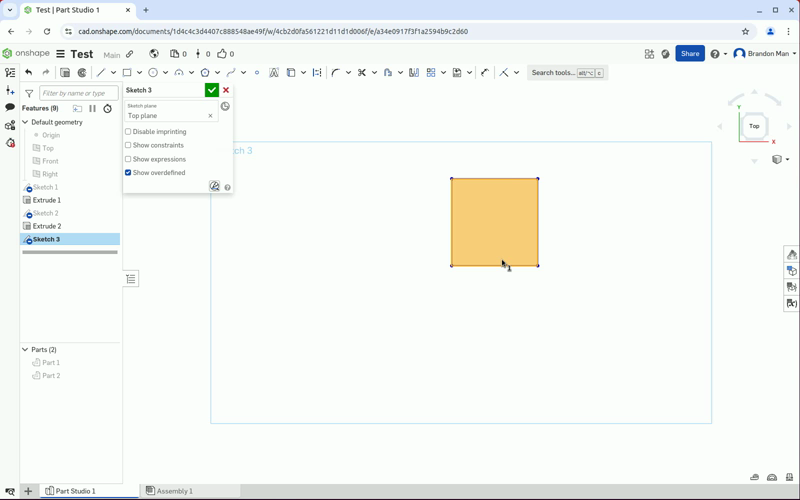
mouse_move(73, 352)
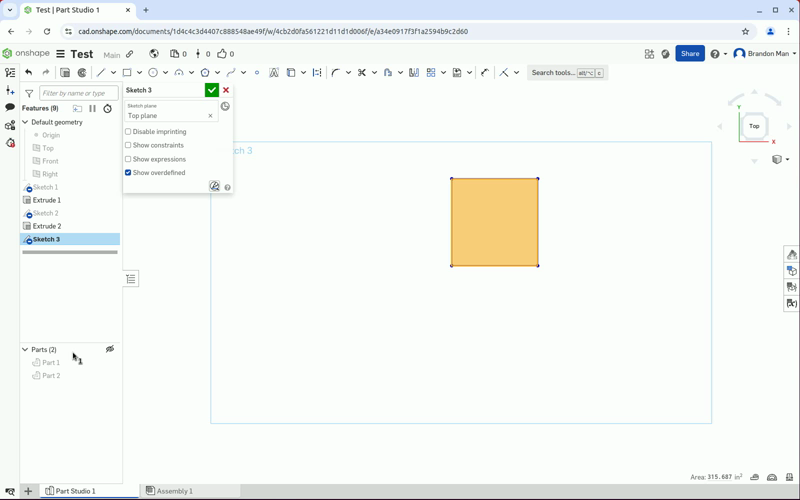
key(shift+y)
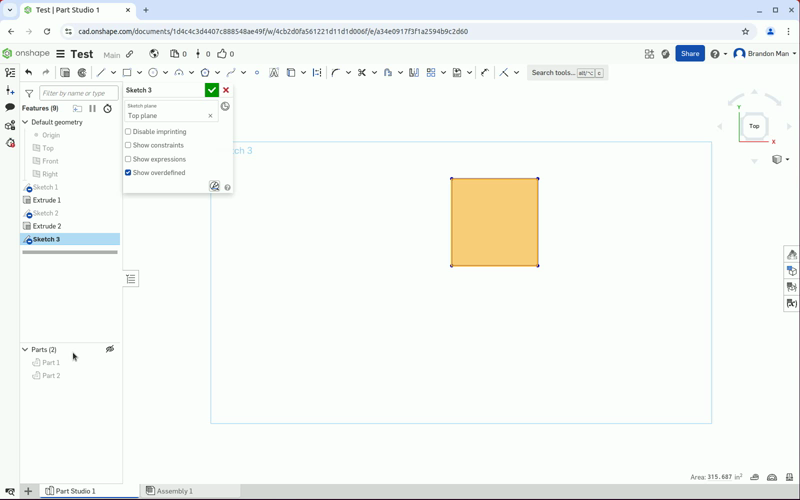
key(shift+e)
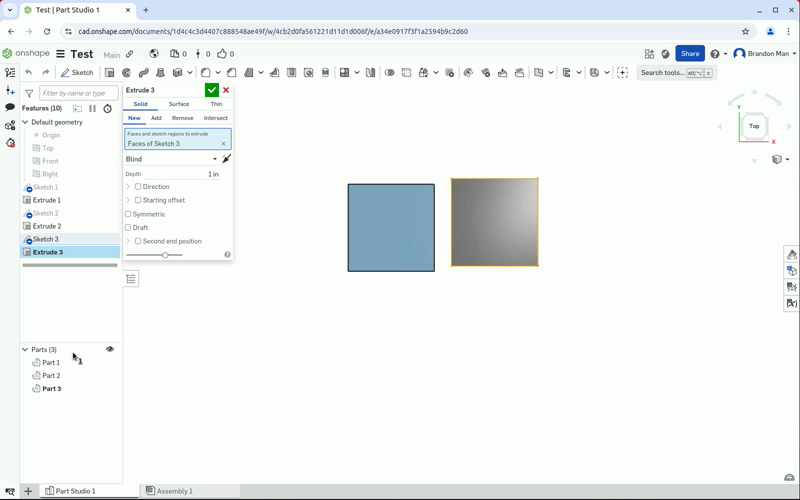
mouse_move(143, 106)
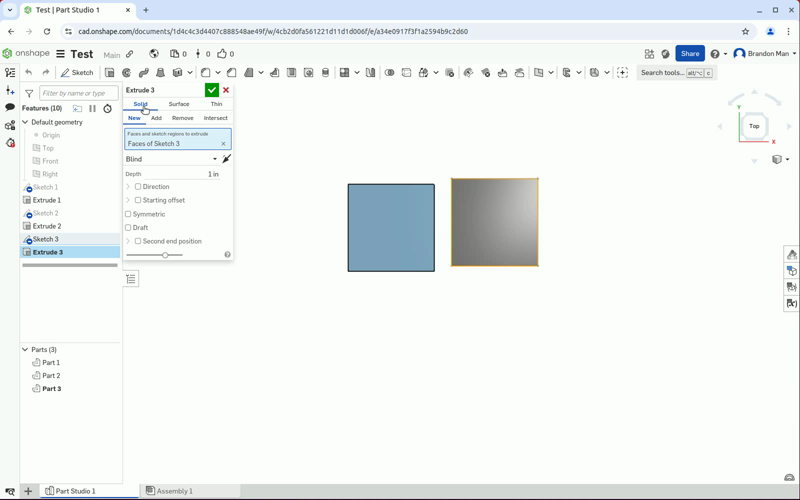
click(143, 106)
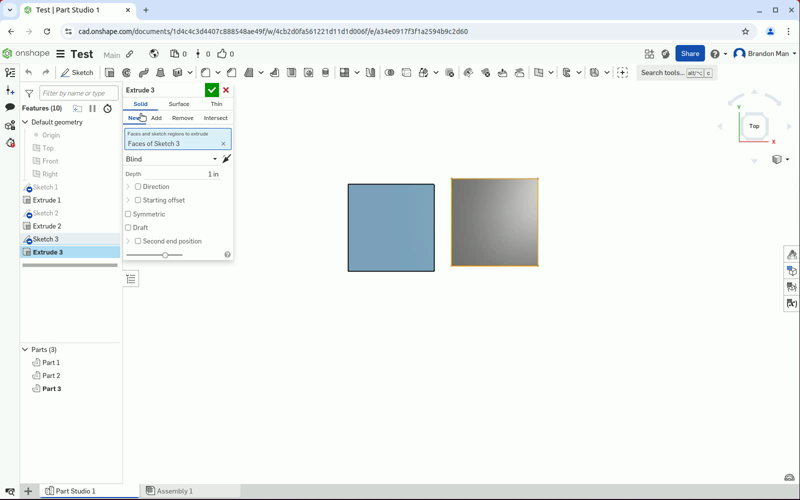
mouse_move(137, 120)
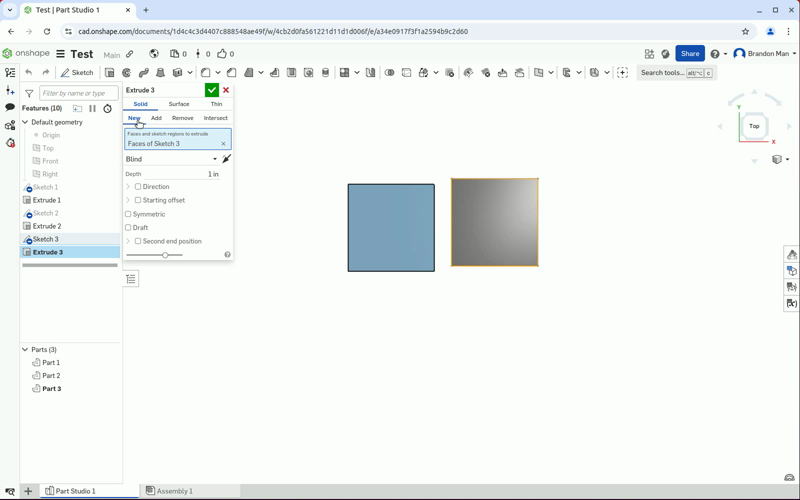
click(137, 120)
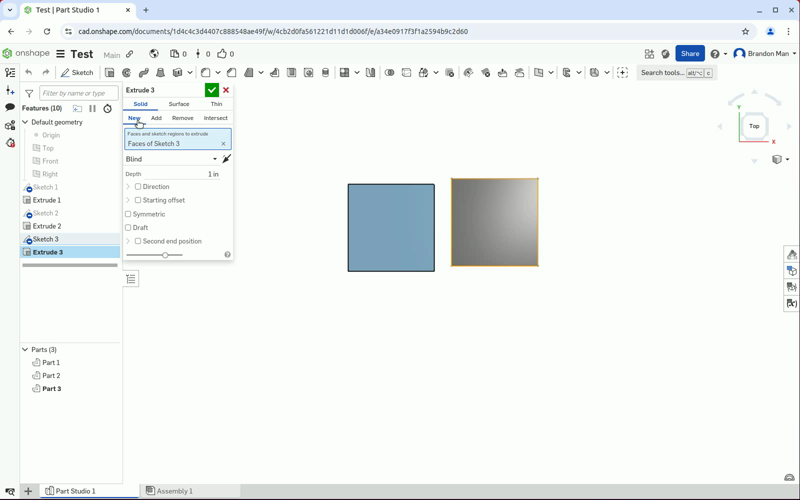
key(tab, 4)
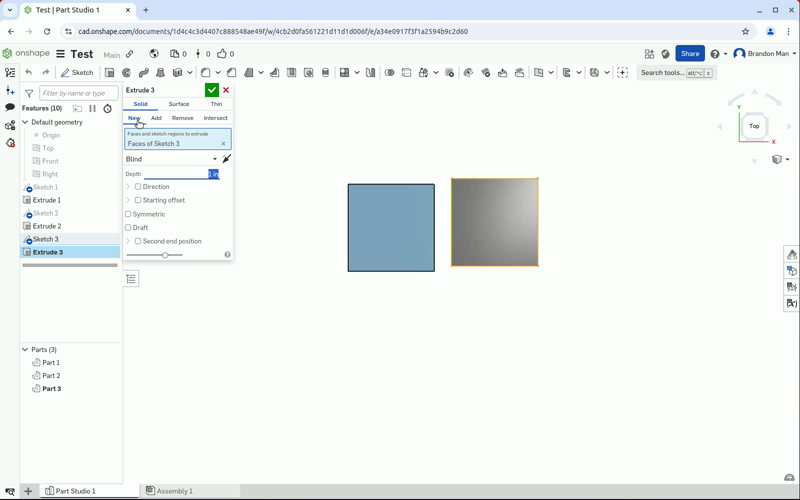
text(-0.241)
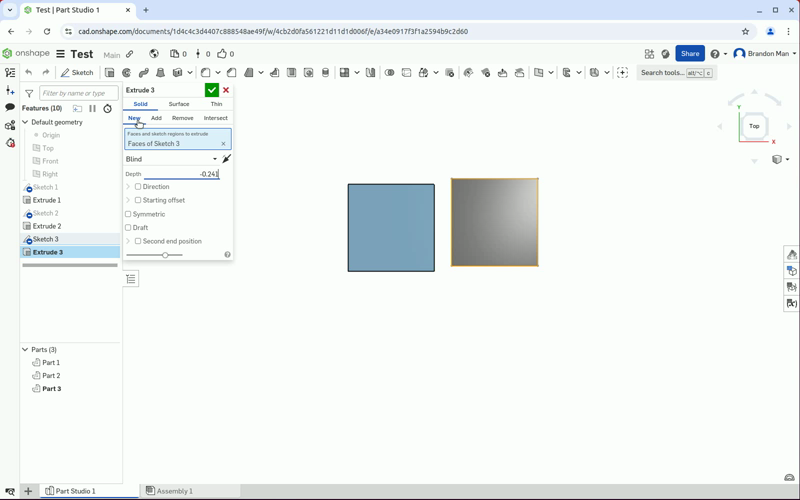
key(enter)
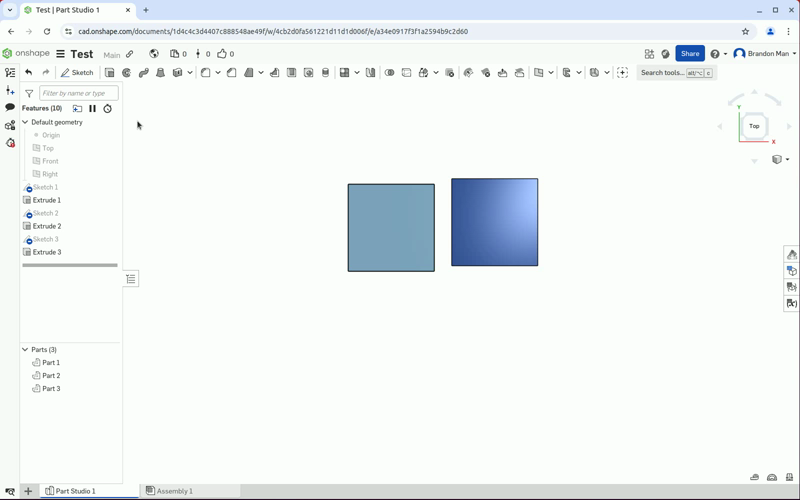
key(shift+h)
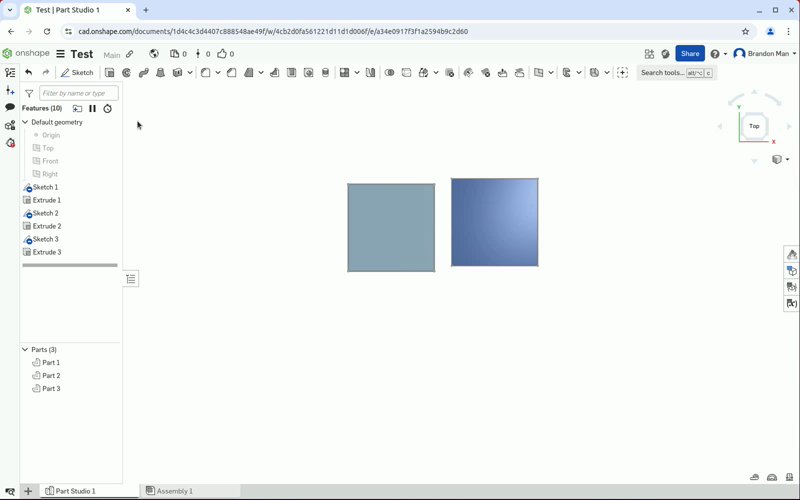
key(shift+h)
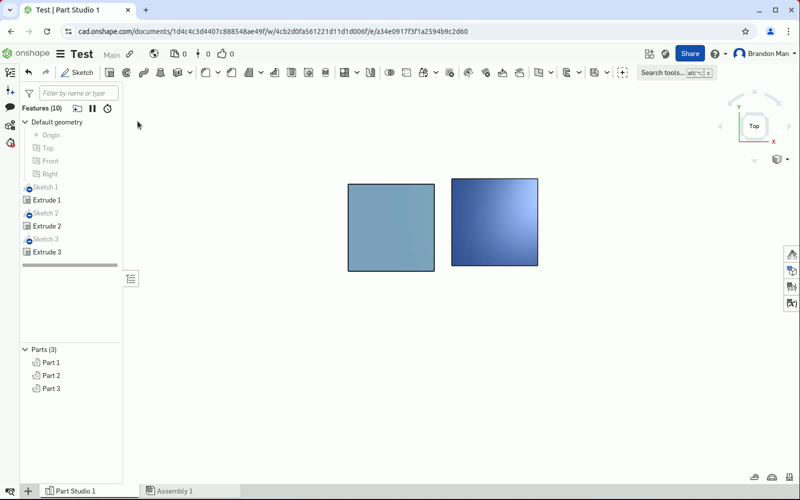
mouse_move(73, 189)
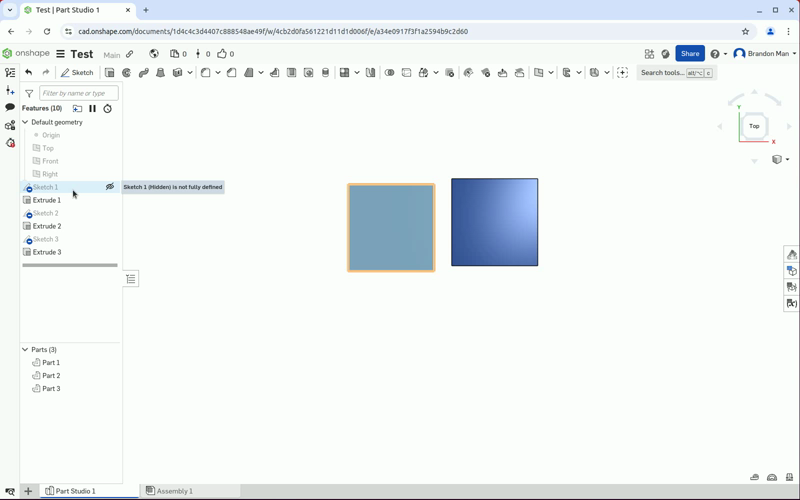
click(73, 189)
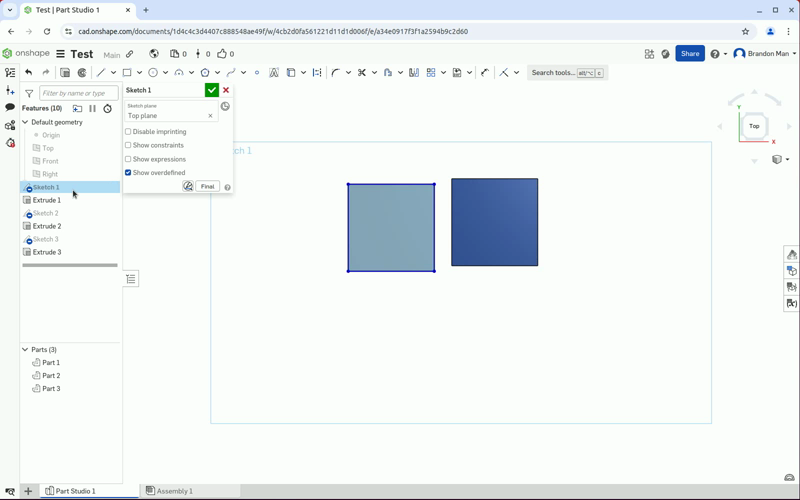
mouse_move(229, 92)
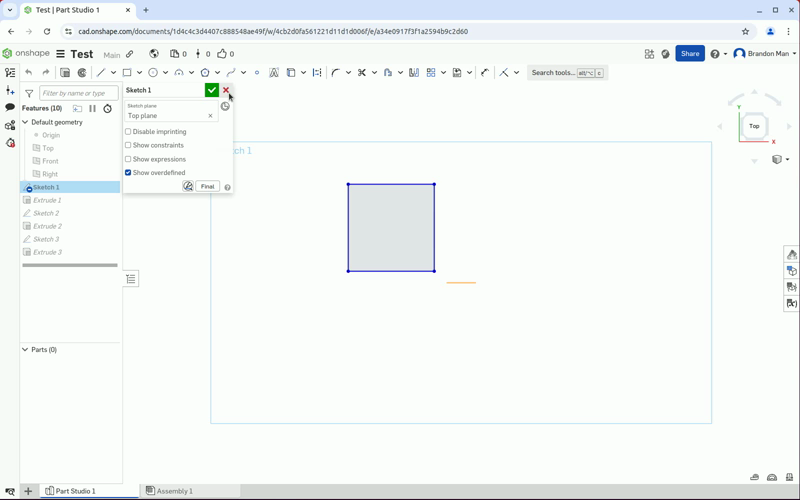
click(229, 92)
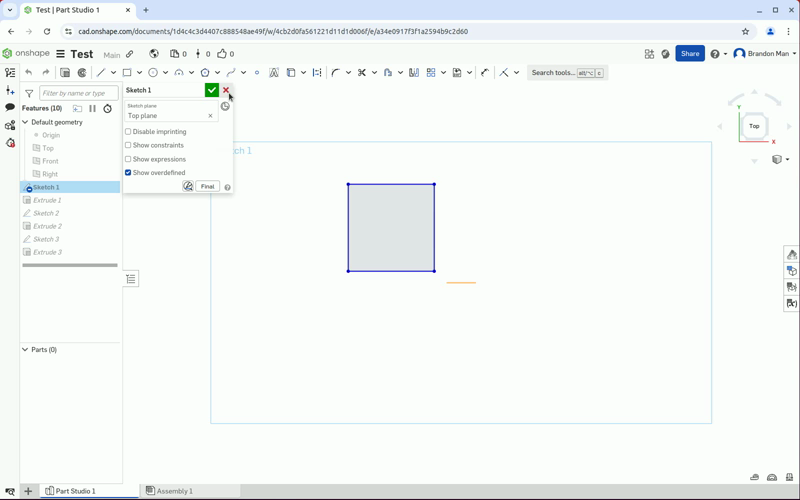
key(shift+s)
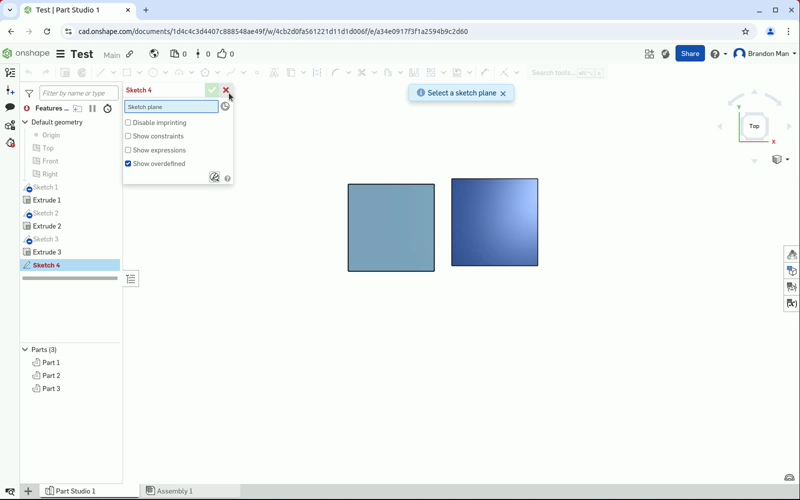
mouse_move(73, 150)
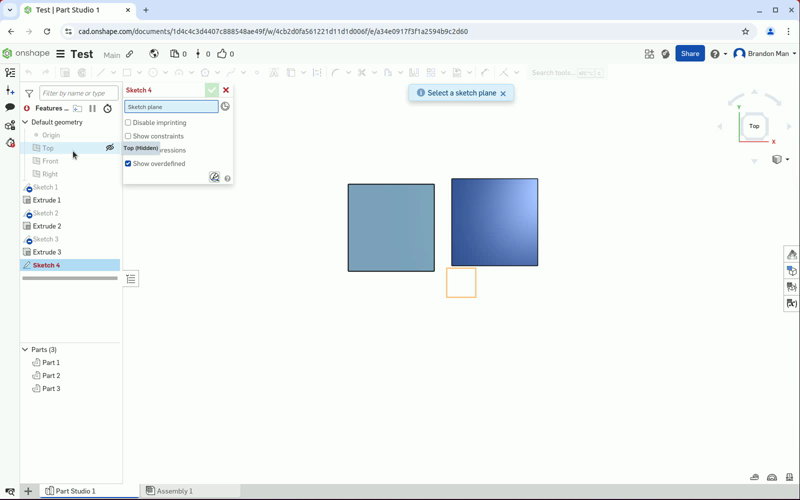
click(73, 150)
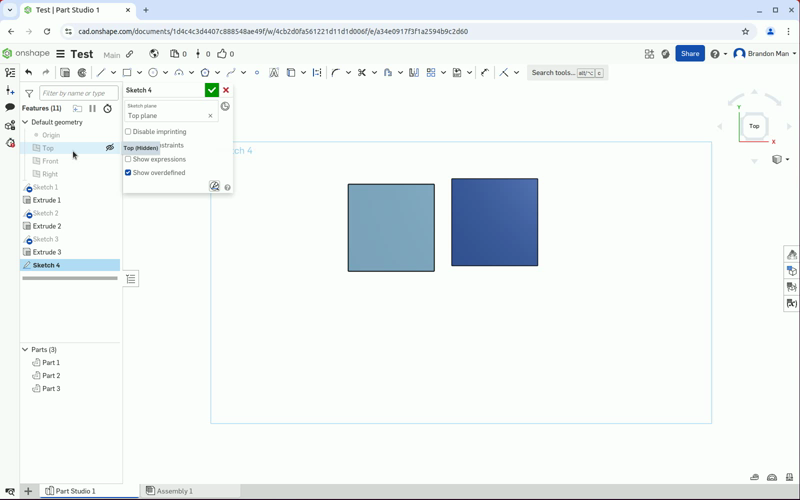
mouse_move(73, 352)
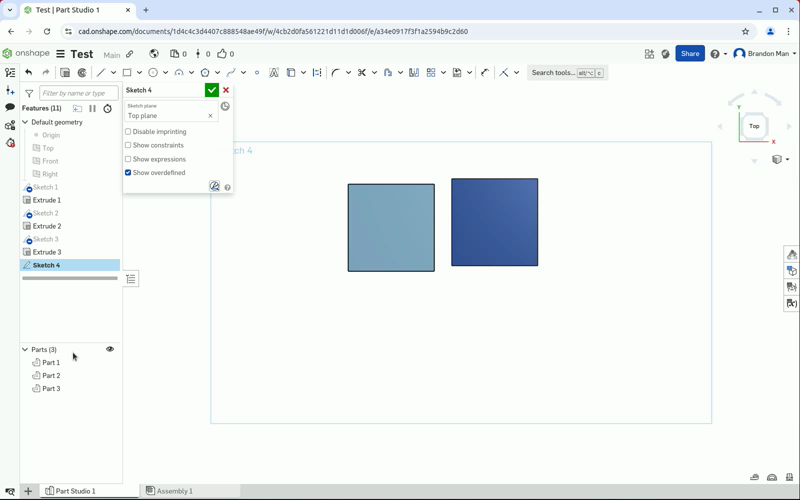
key(y)
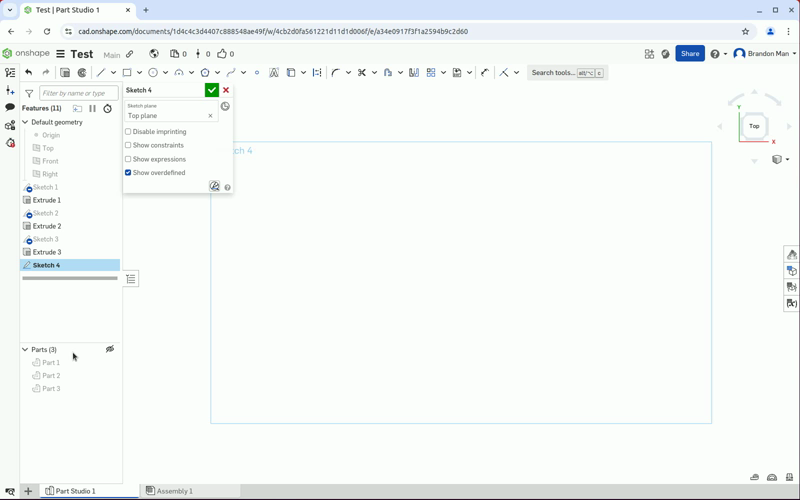
key(l)
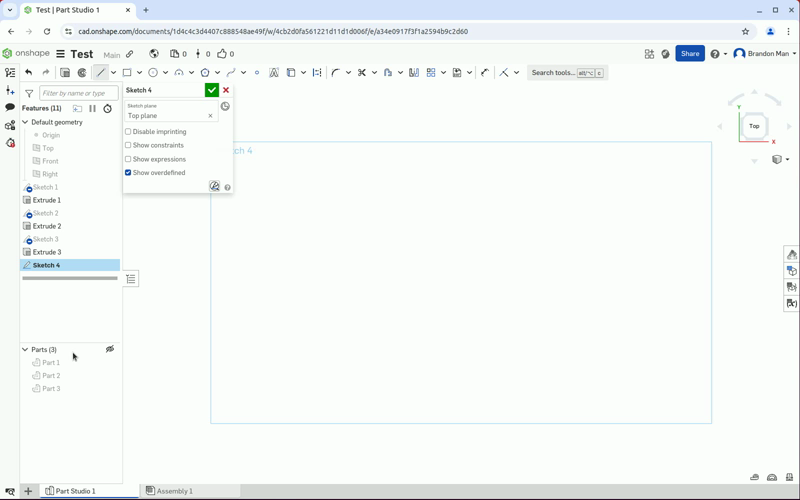
key_down(shift)
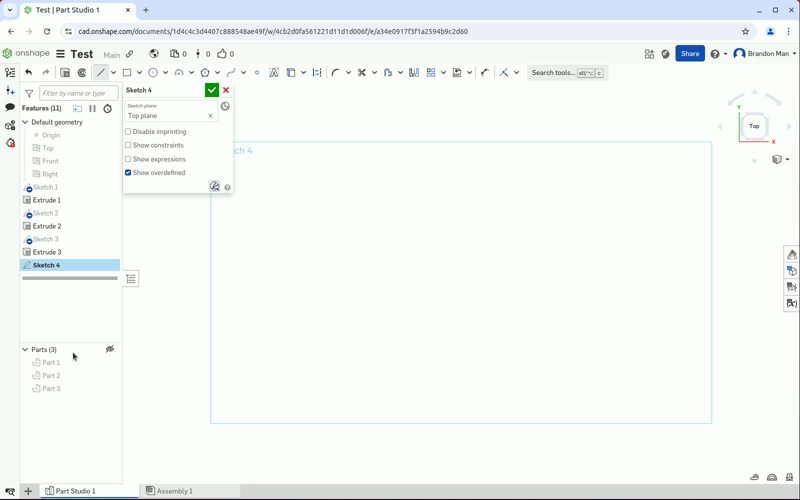
mouse_move(353, 376)
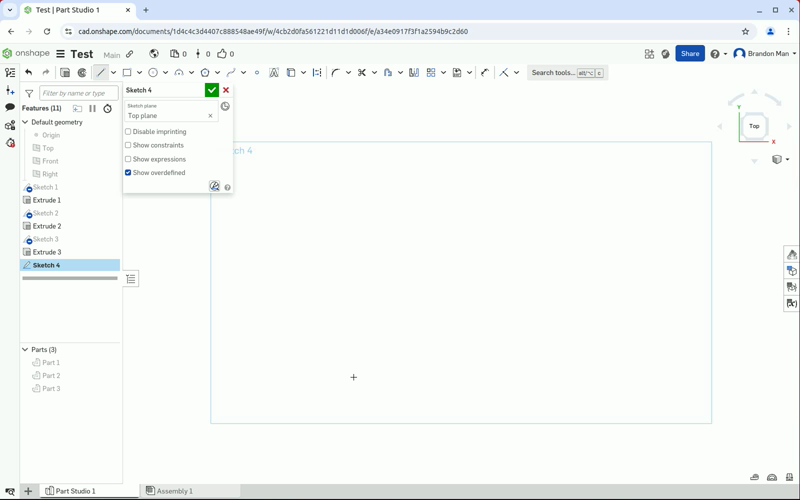
click(353, 376)
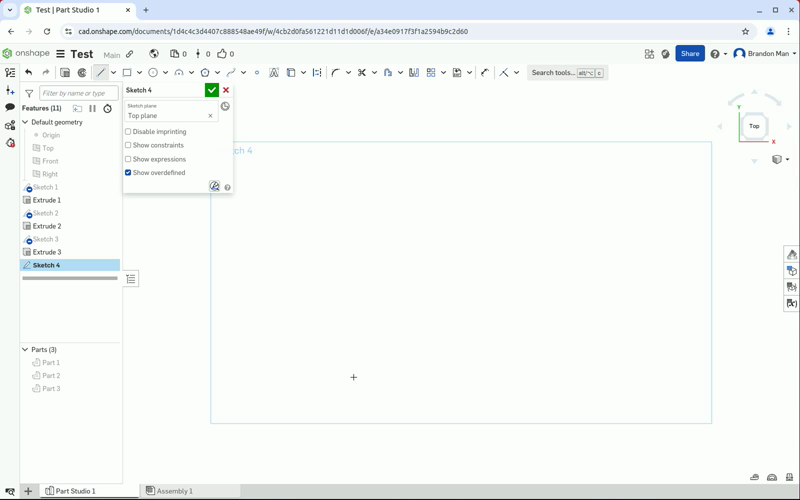
key_up(shift)
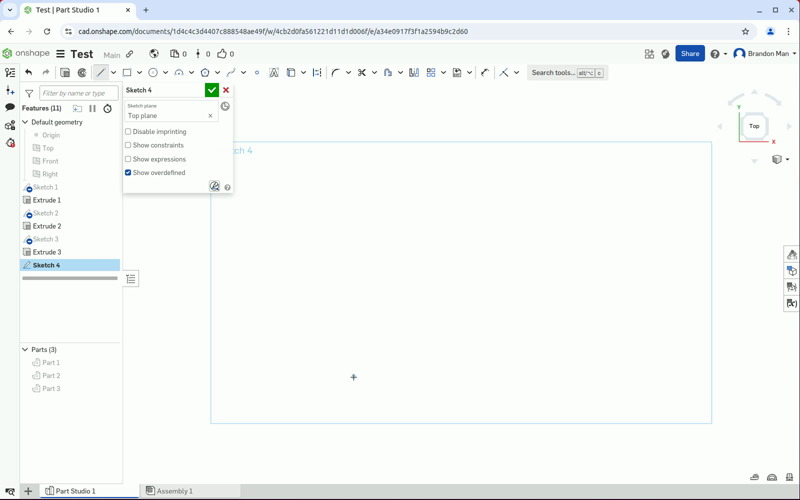
key_down(shift)
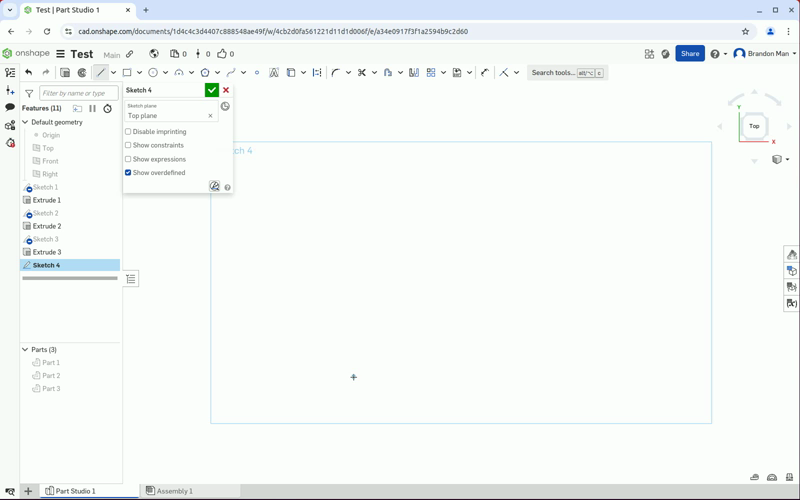
mouse_move(440, 376)
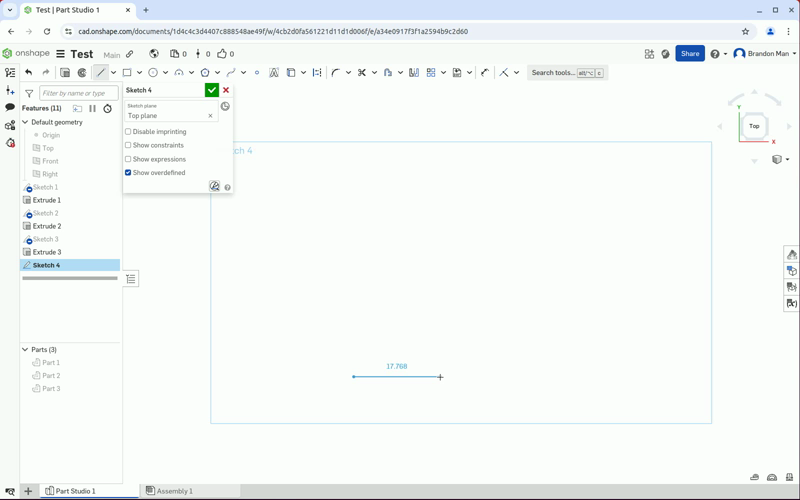
click(440, 376)
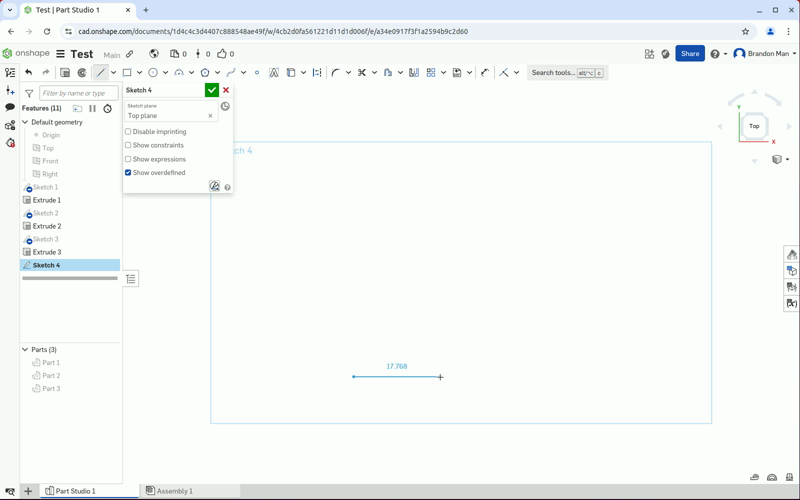
key_up(shift)
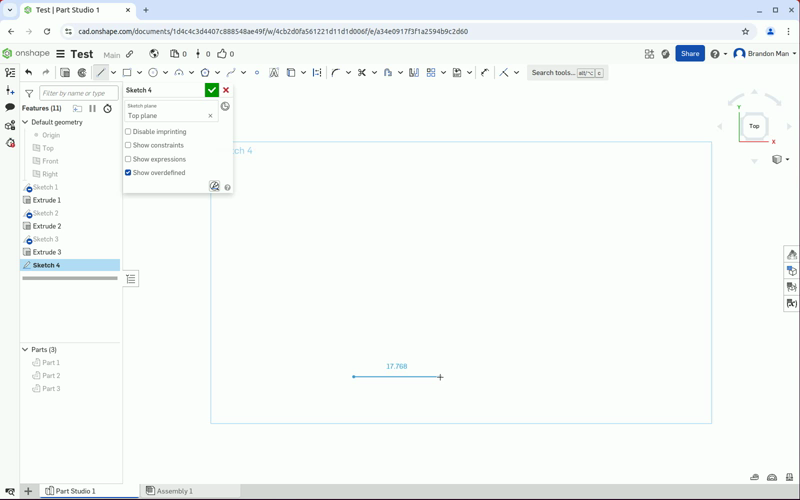
key_down(shift)
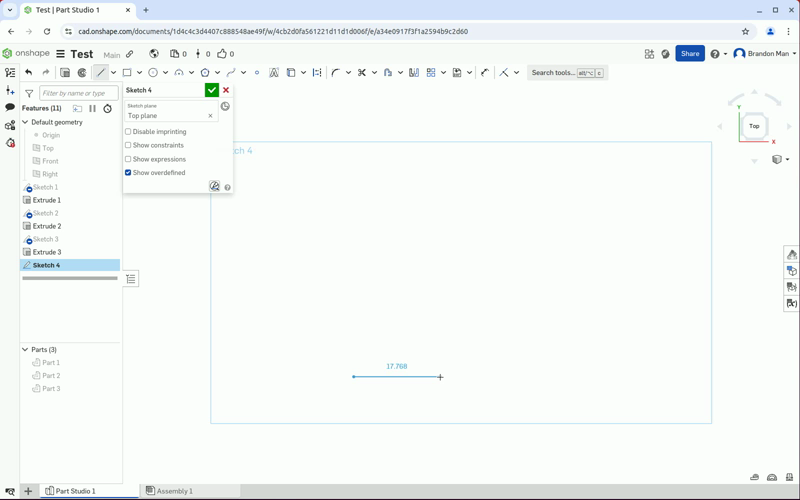
mouse_move(440, 289)
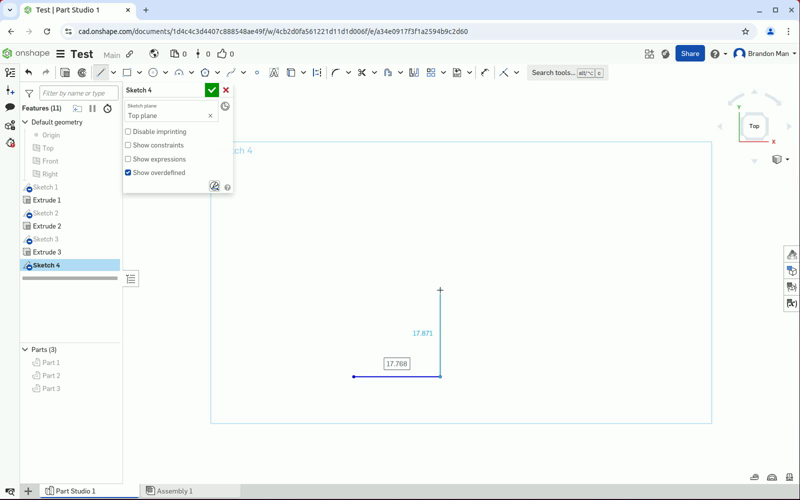
click(440, 289)
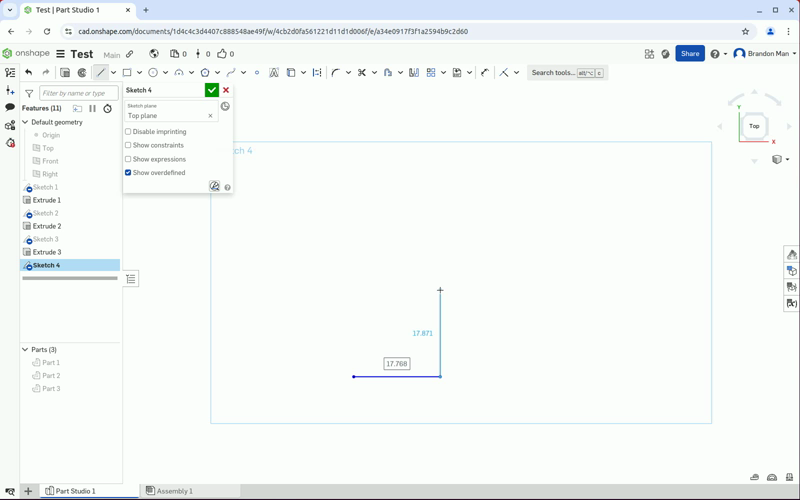
key_up(shift)
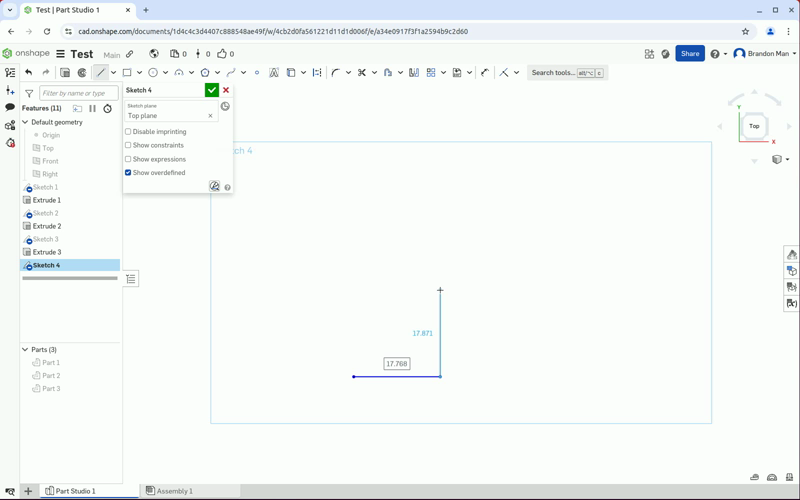
key_down(shift)
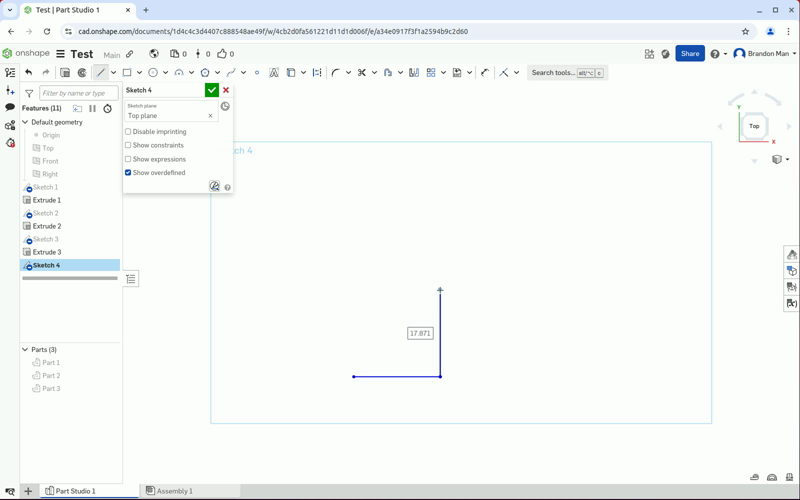
mouse_move(353, 289)
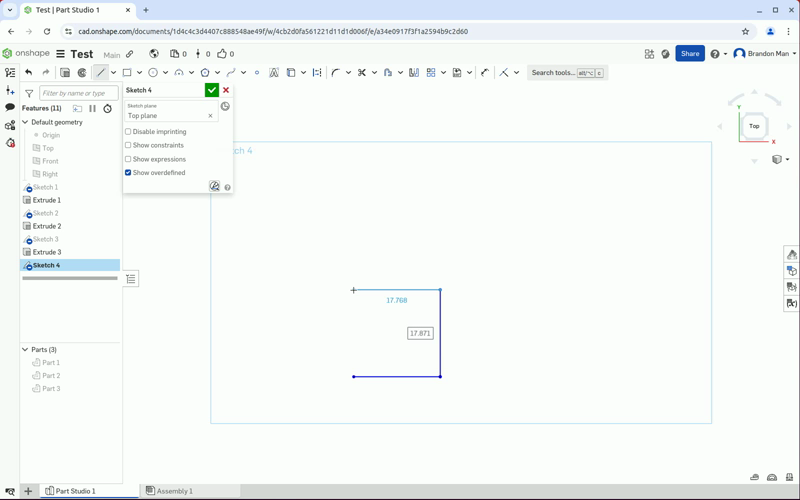
click(353, 289)
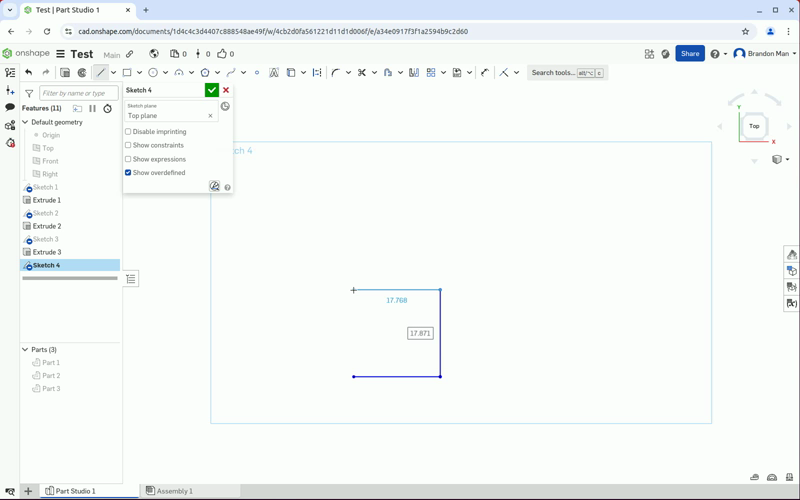
key_up(shift)
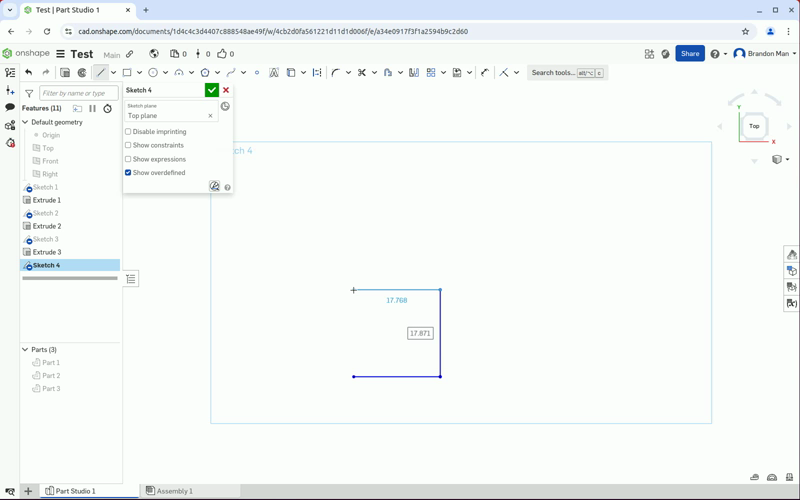
key_down(shift)
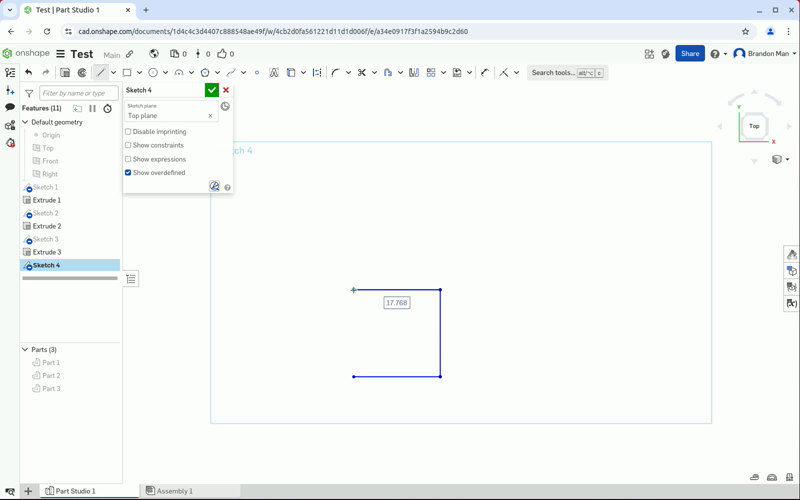
mouse_move(353, 376)
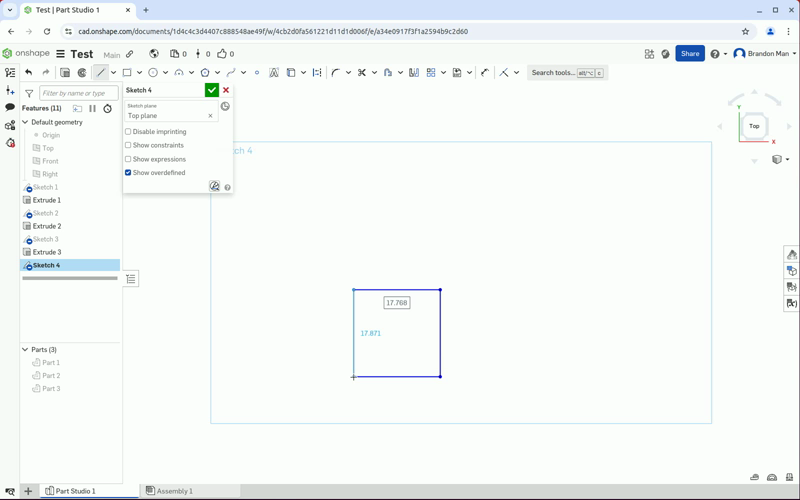
key_up(shift)
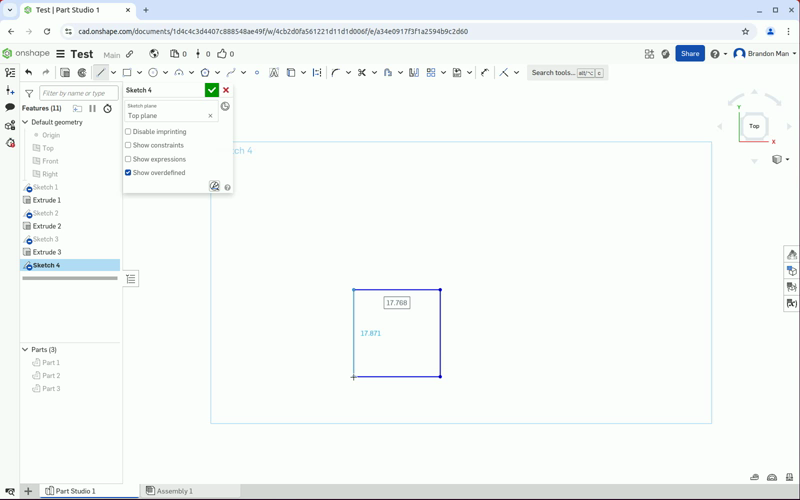
click(353, 376)
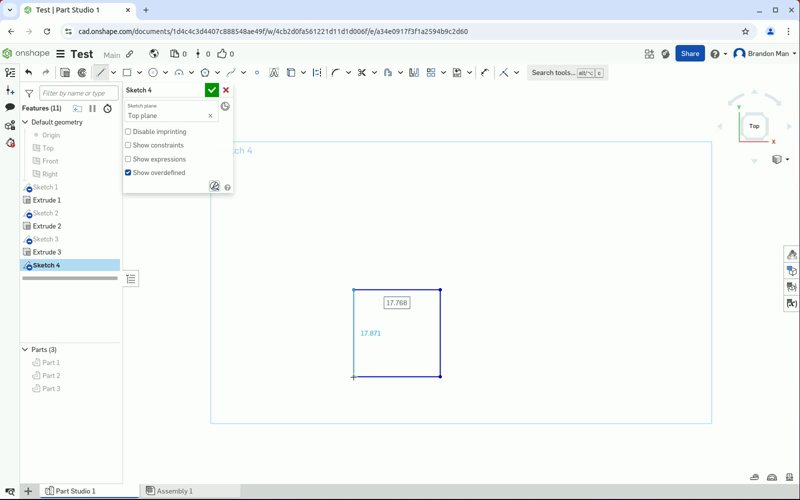
key(esc)
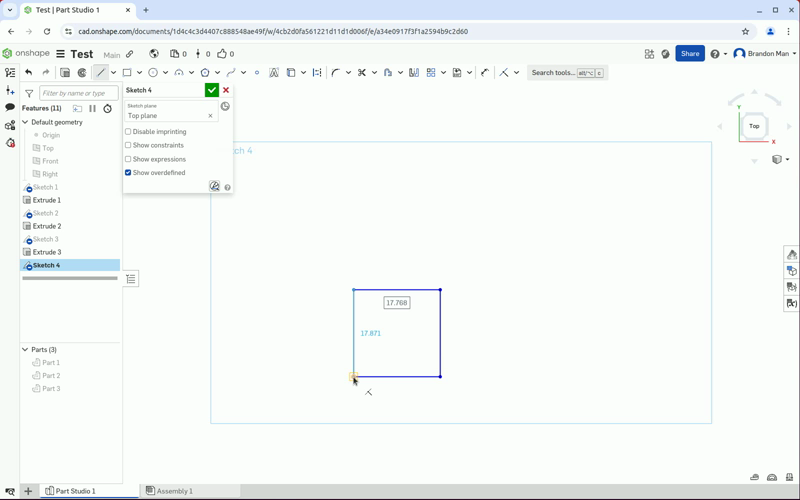
mouse_move(370, 368)
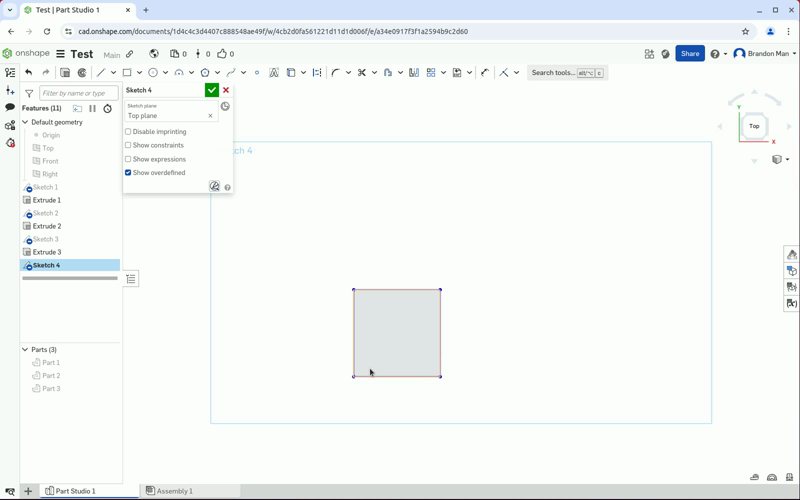
click(370, 368)
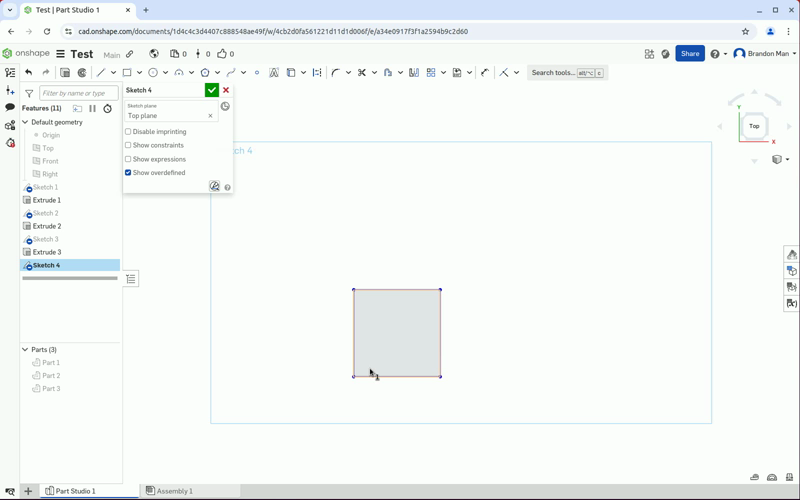
mouse_move(73, 352)
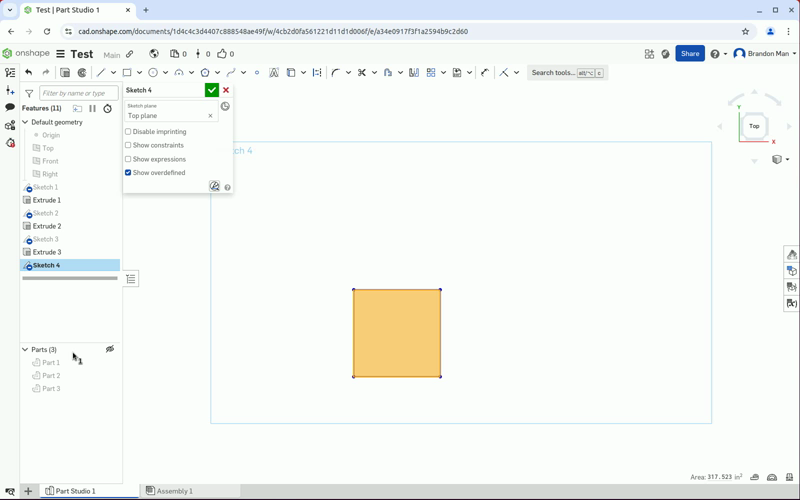
key(shift+y)
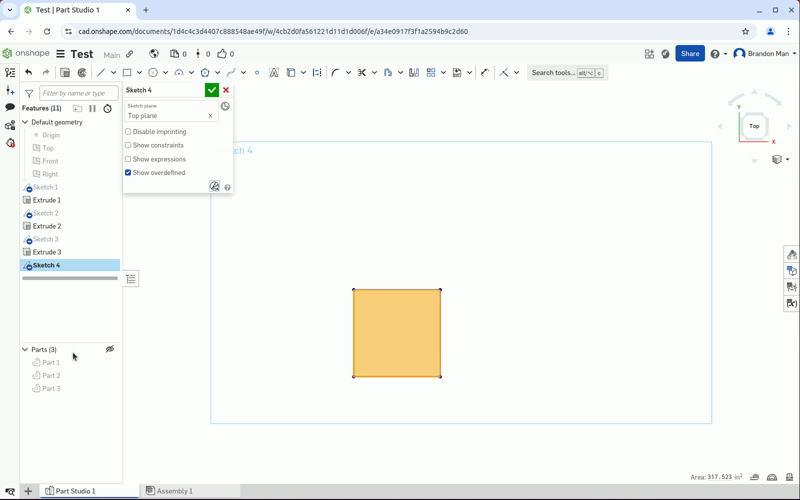
key(shift+e)
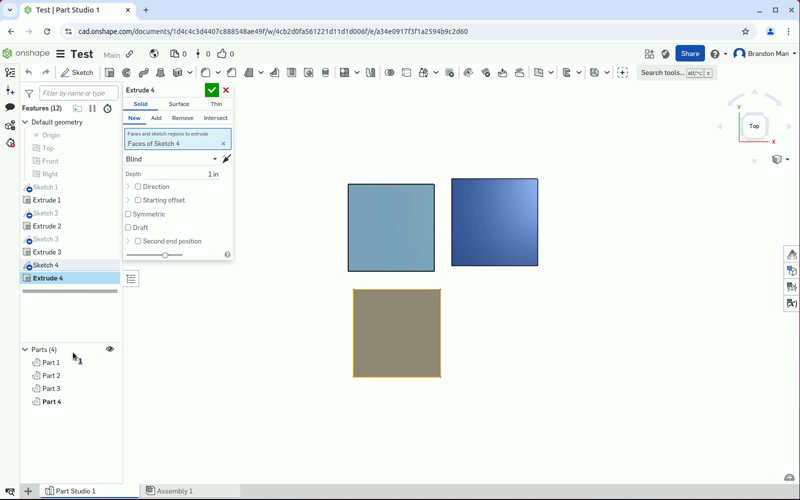
mouse_move(143, 106)
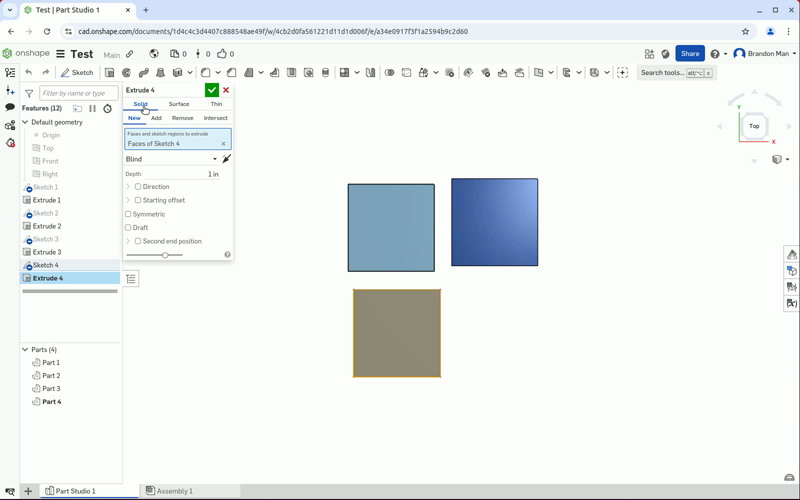
click(143, 106)
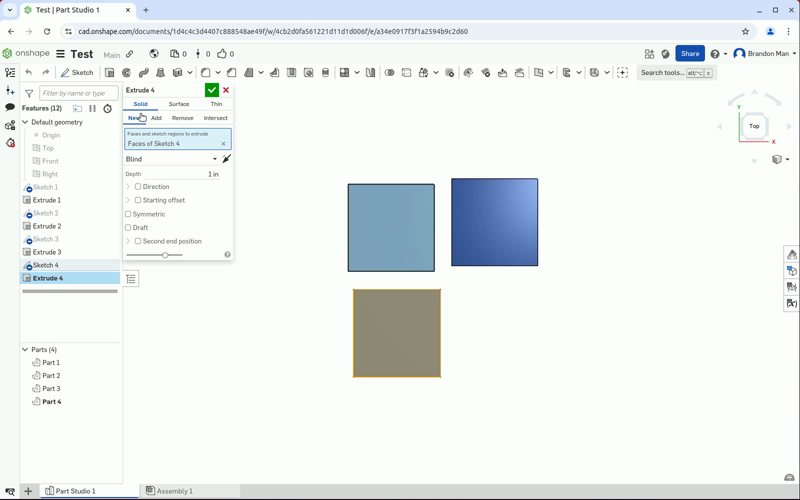
mouse_move(137, 120)
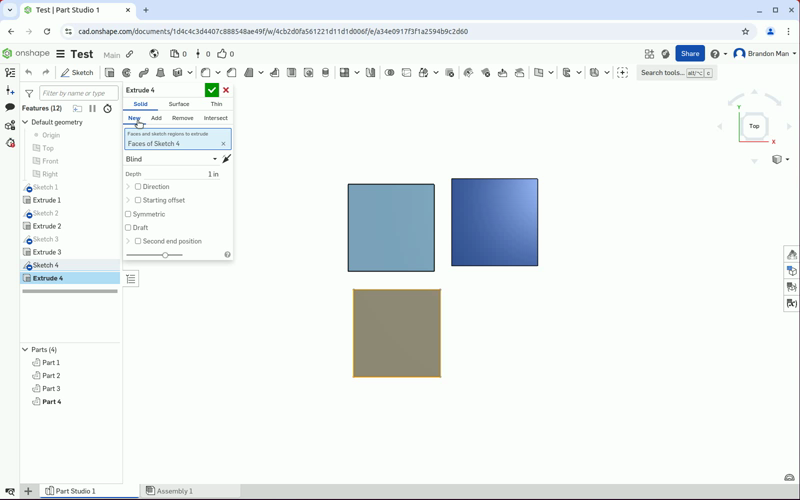
click(137, 120)
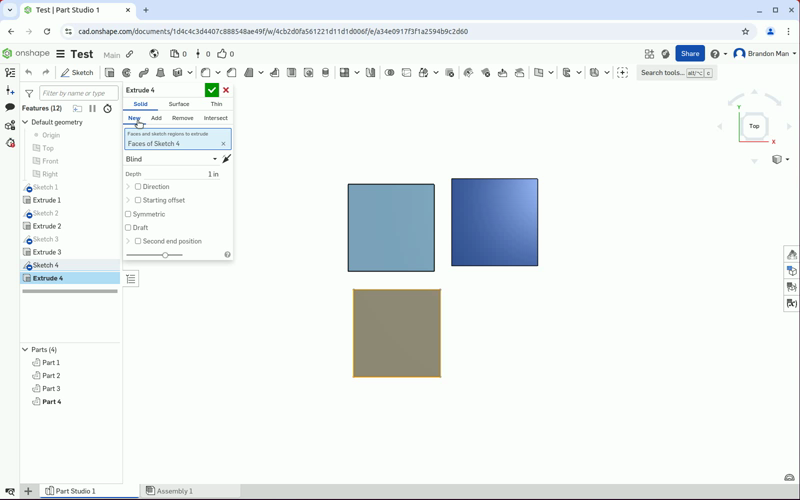
key(tab, 4)
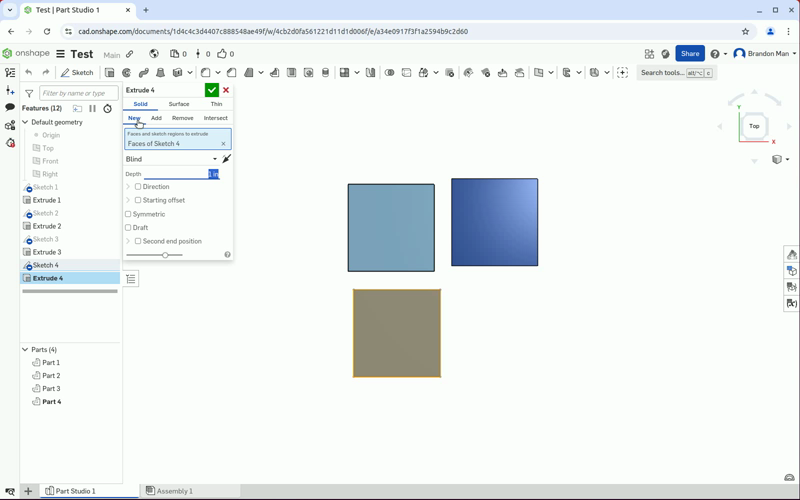
text(-0.241)
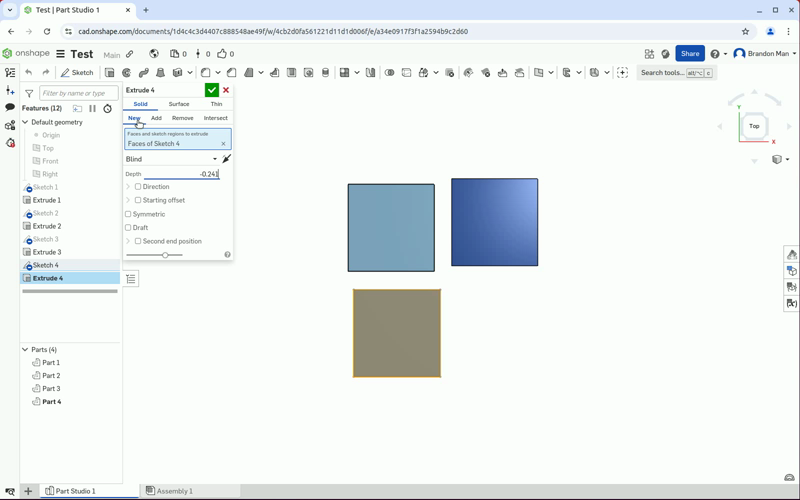
key(enter)
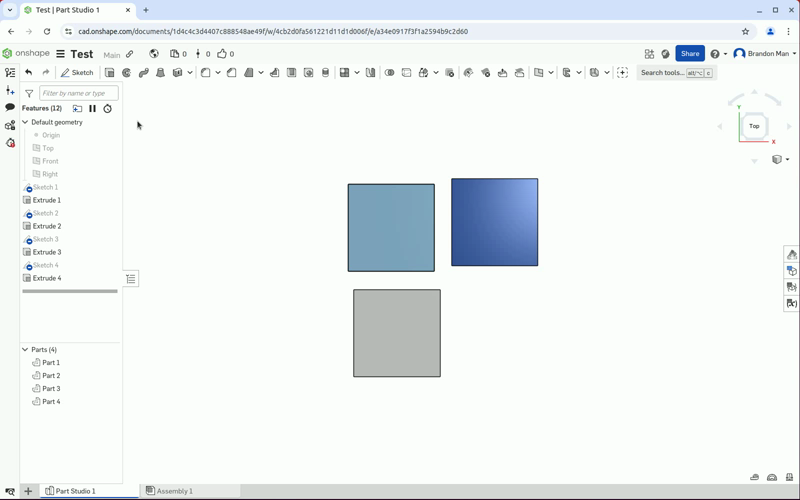
key(shift+h)
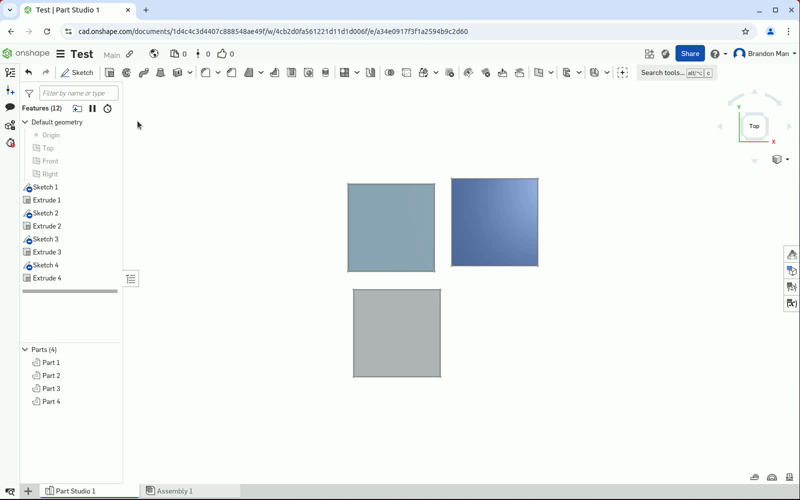
key(shift+h)
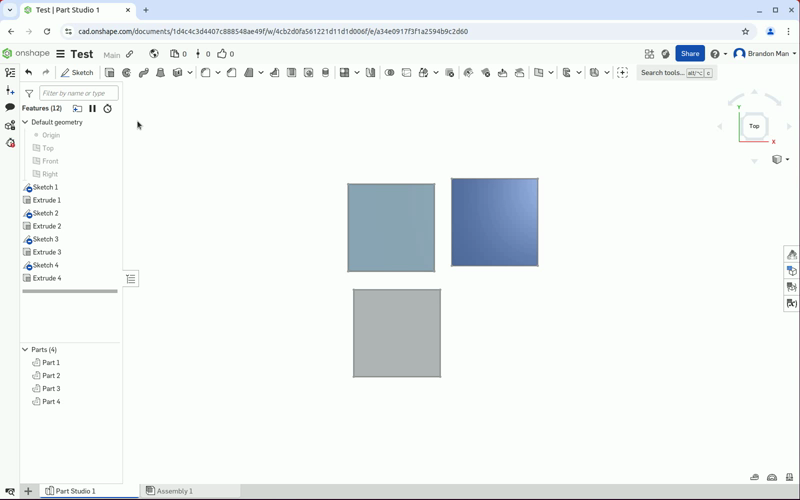
key(shift+7)
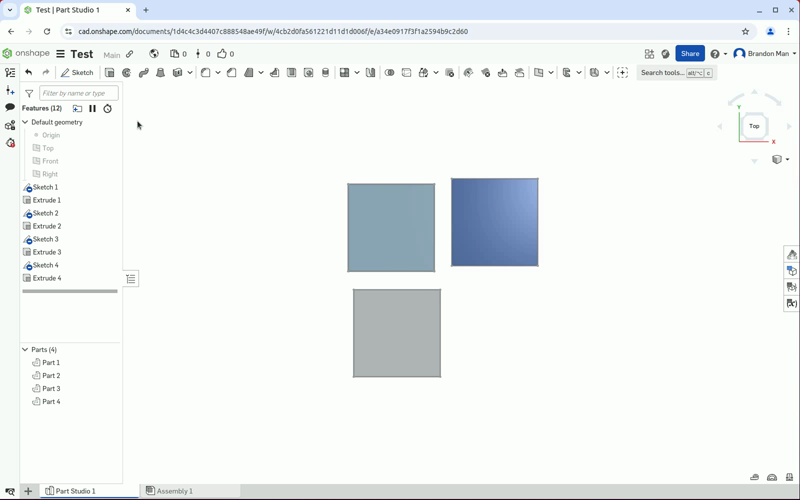
key(up, 3)
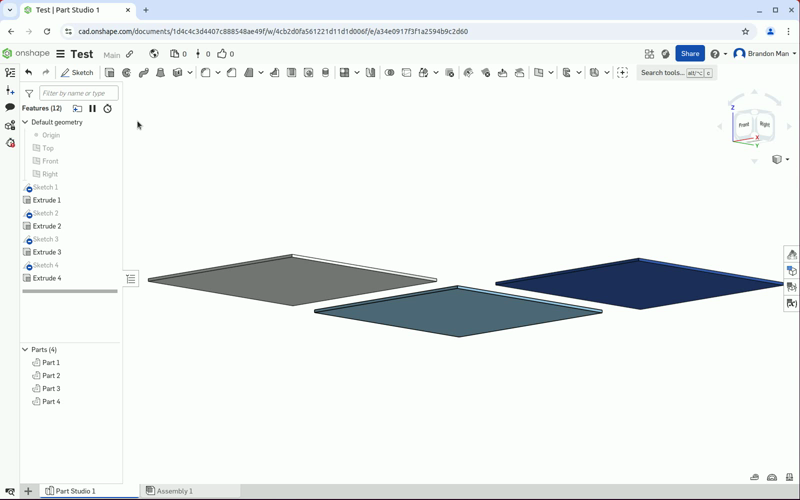
key(left, 3)
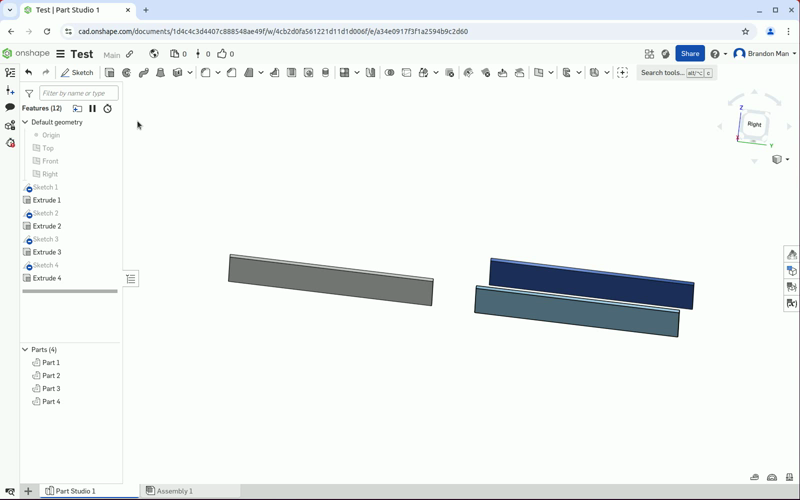
key(right, 3)
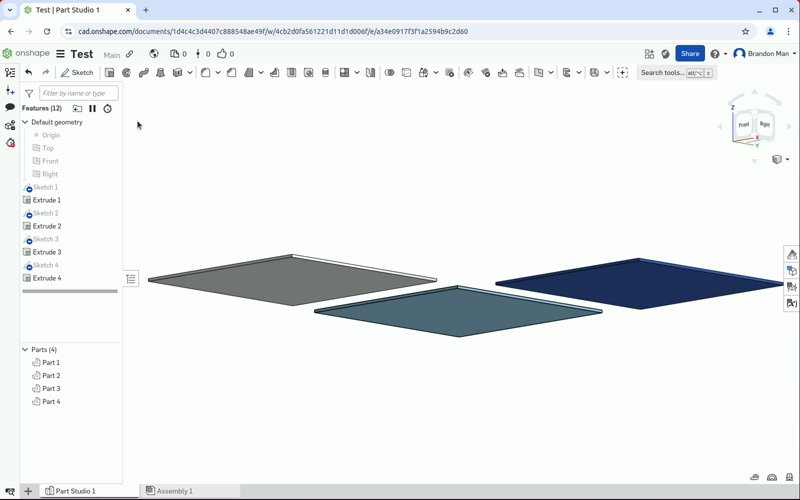
key(down, 3)
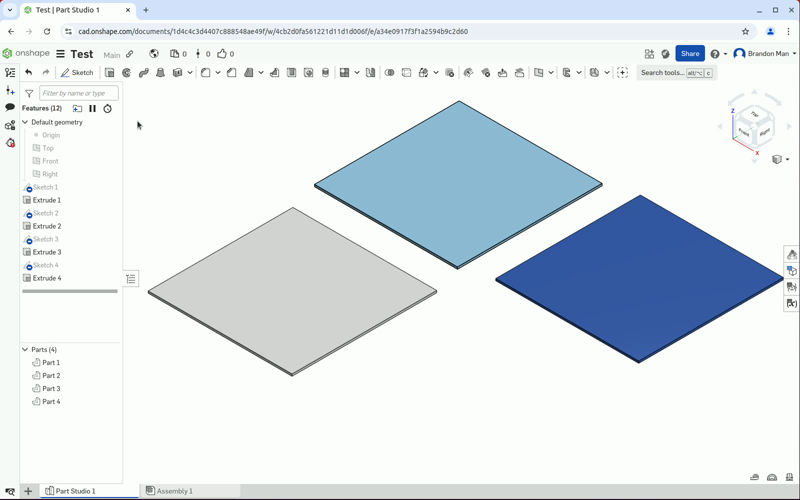
mouse_move(73, 189)
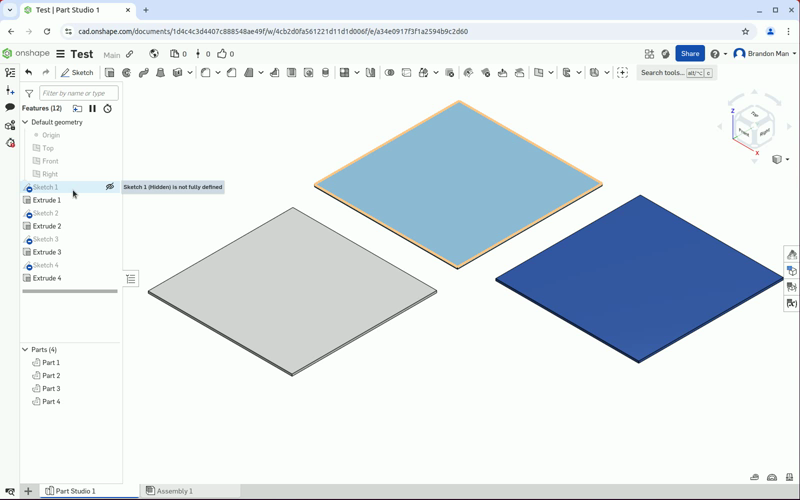
click(73, 189)